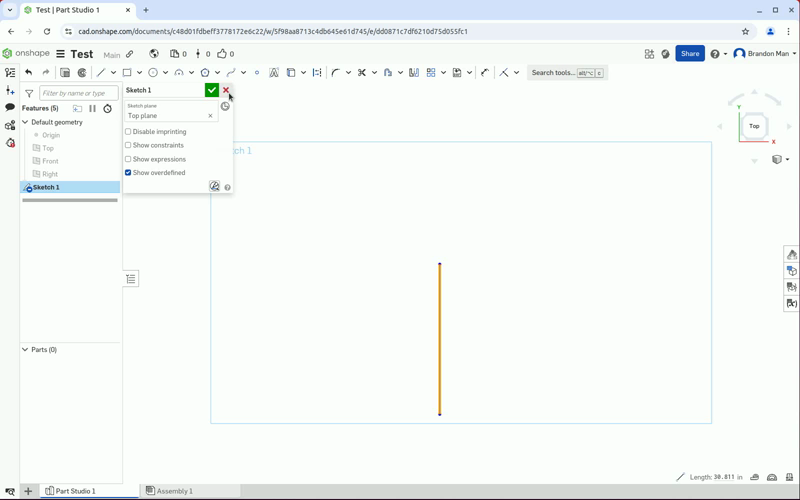
key(shift+h)
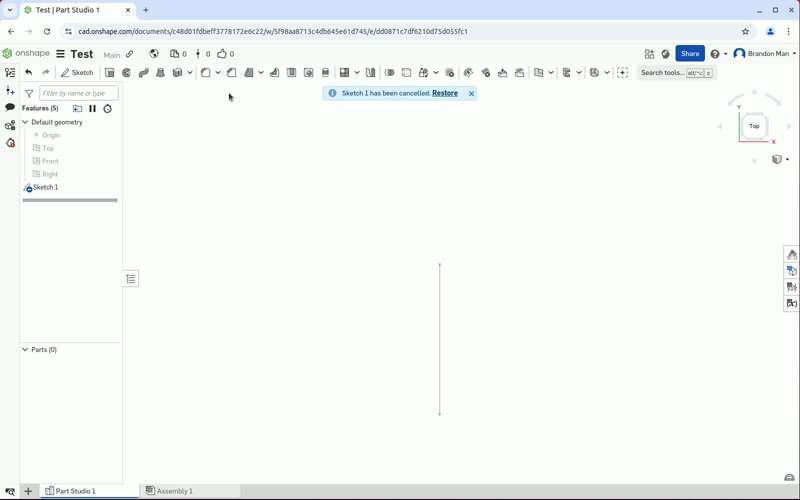
key(shift+s)
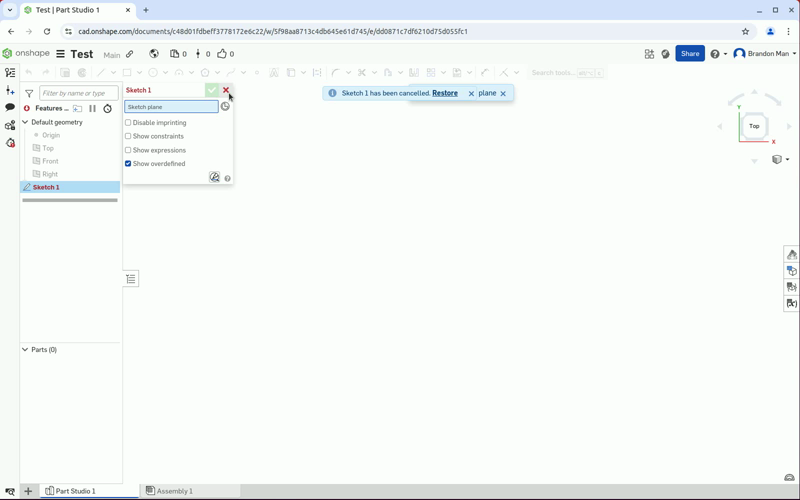
mouse_move(73, 150)
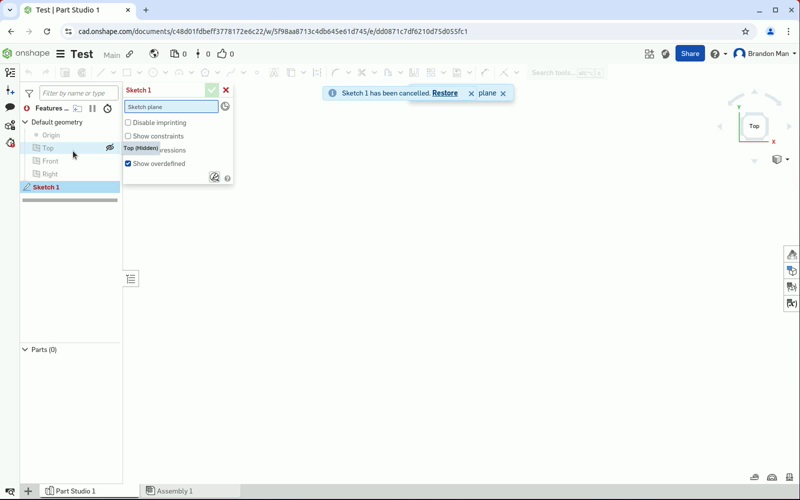
click(73, 150)
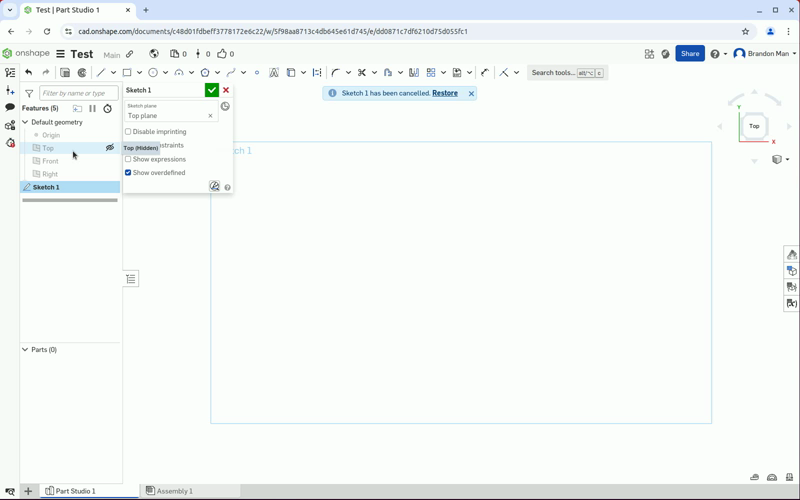
mouse_move(73, 352)
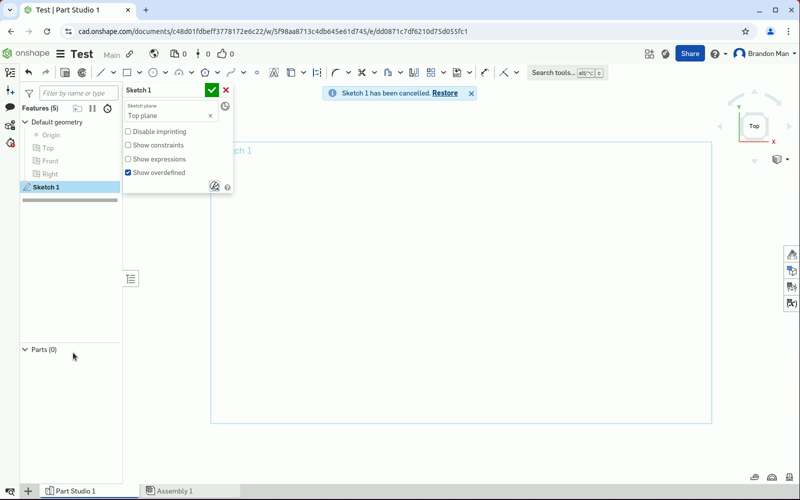
key(y)
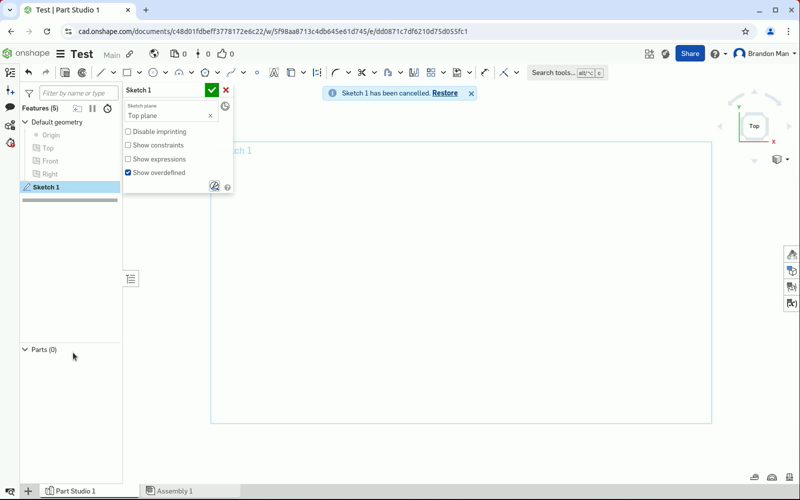
key(l)
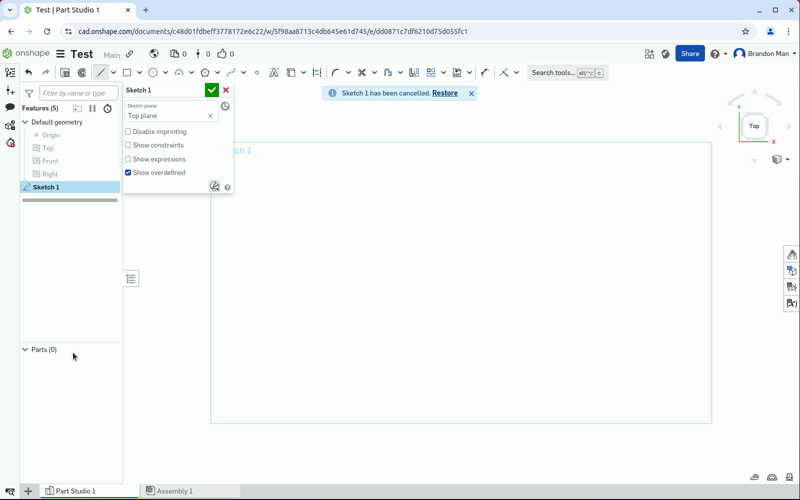
key_down(shift)
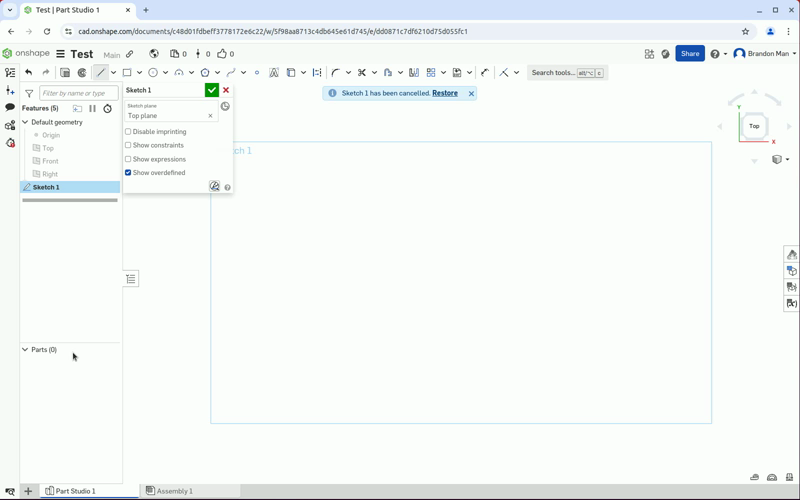
mouse_move(348, 292)
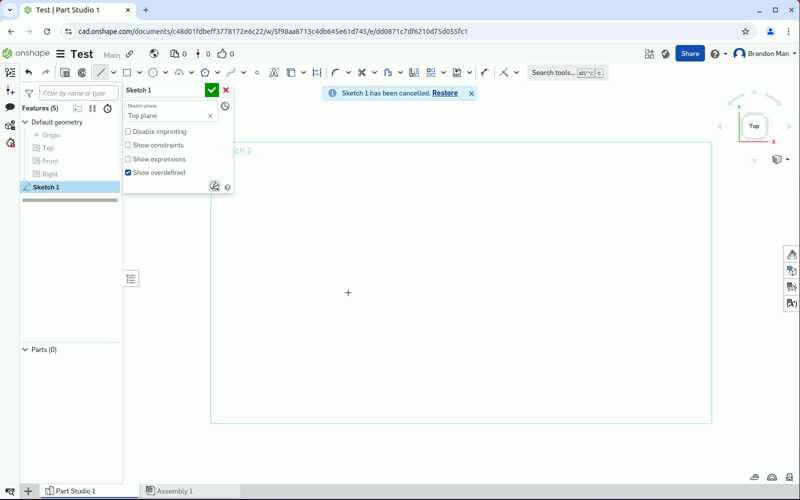
click(348, 292)
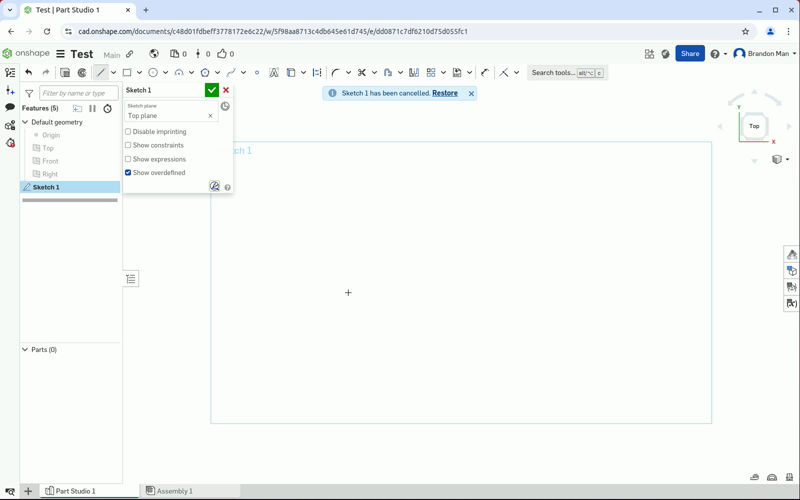
key_up(shift)
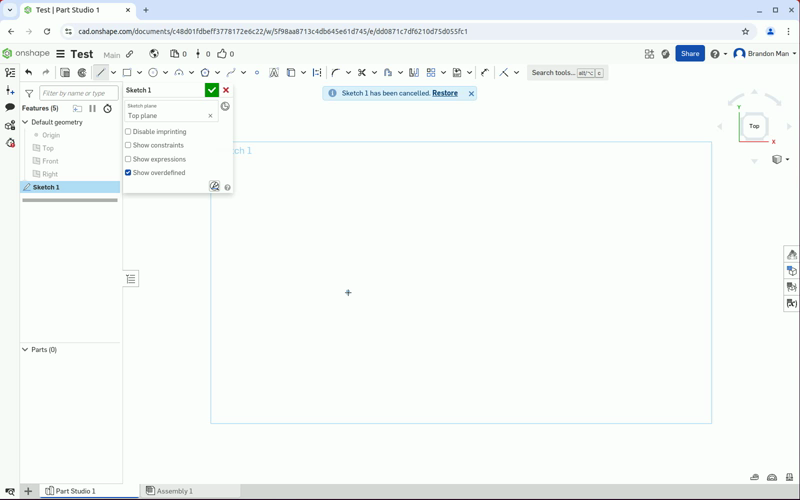
key_down(shift)
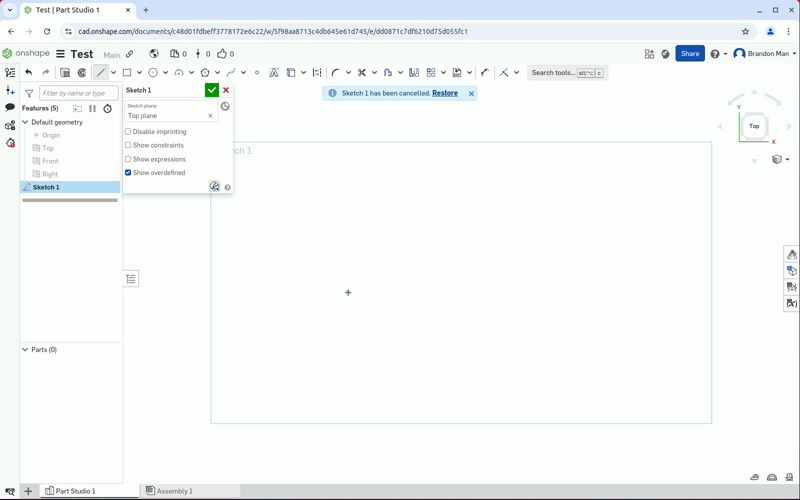
mouse_move(572, 292)
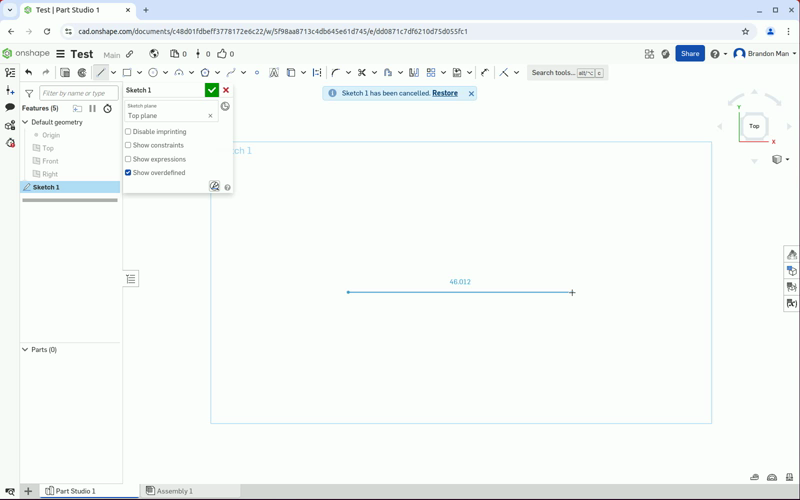
click(572, 292)
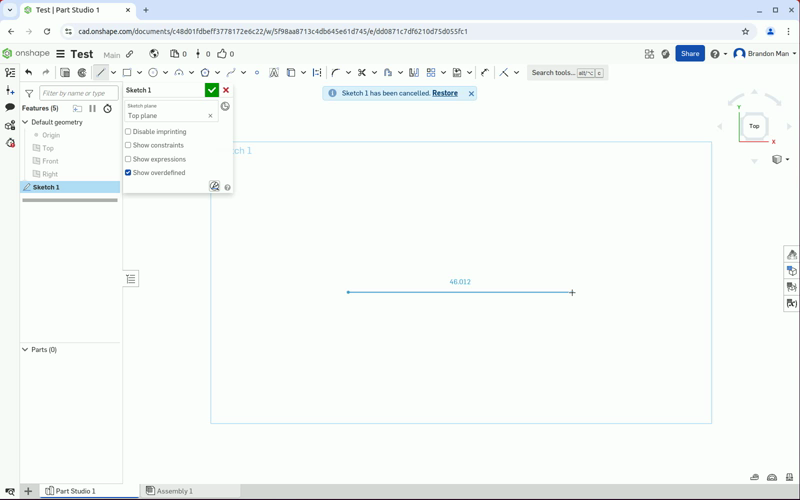
key_up(shift)
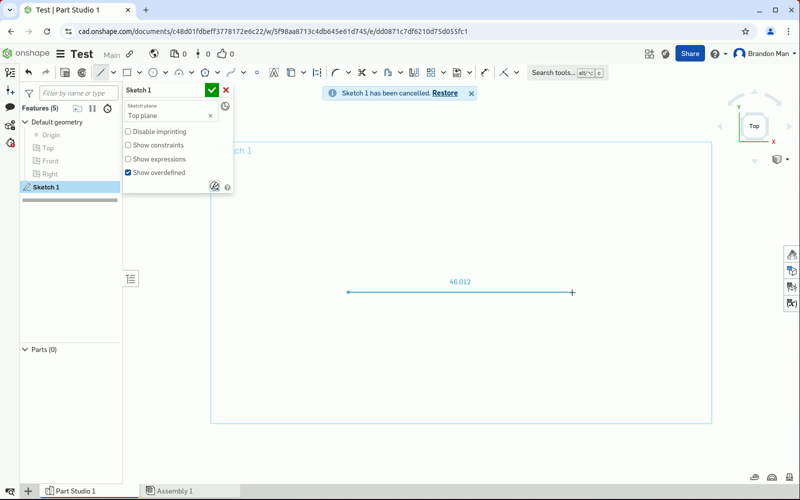
key_down(shift)
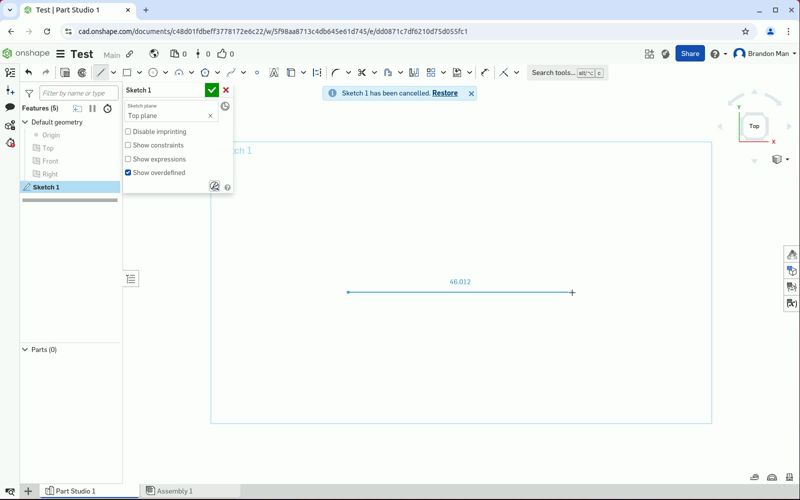
mouse_move(589, 292)
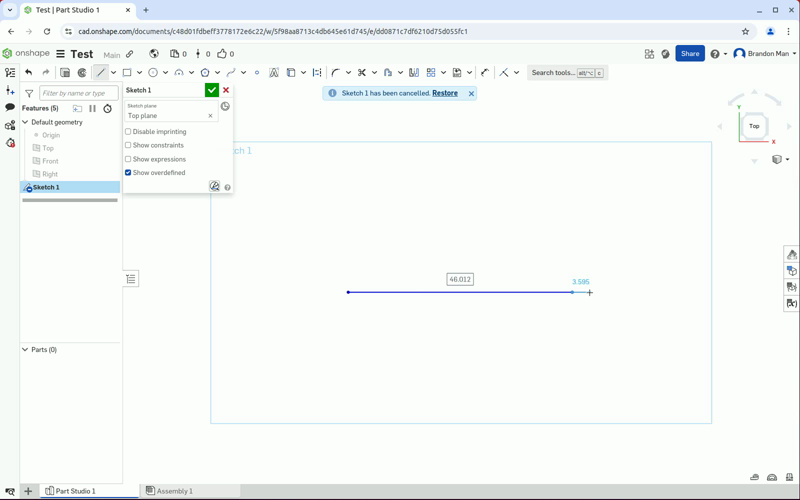
mouse_move(572, 273)
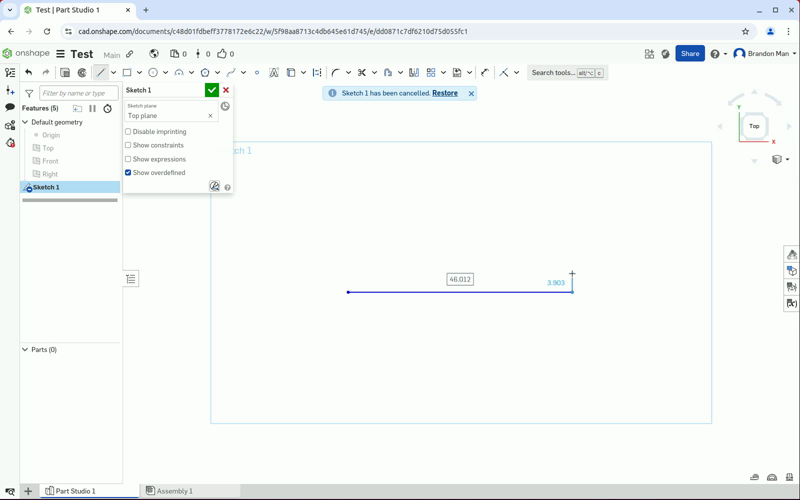
click(572, 273)
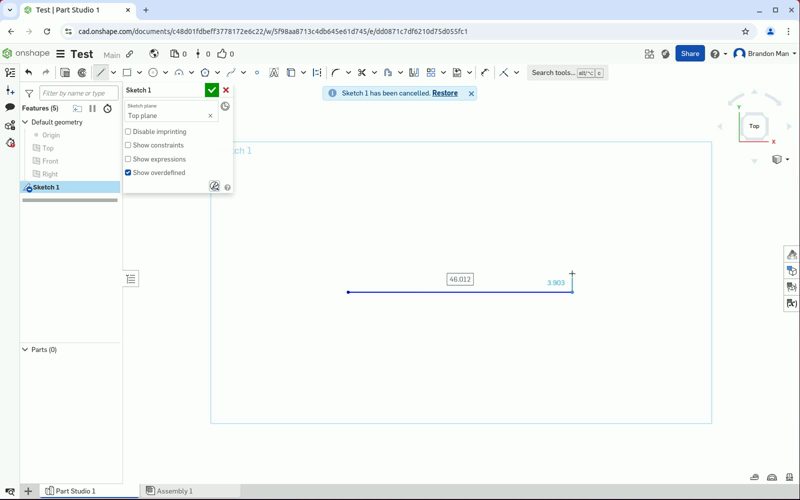
key_up(shift)
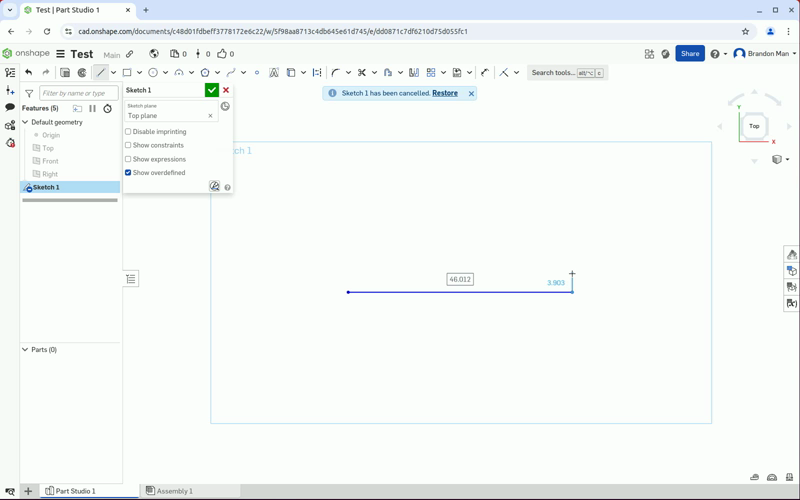
key_down(shift)
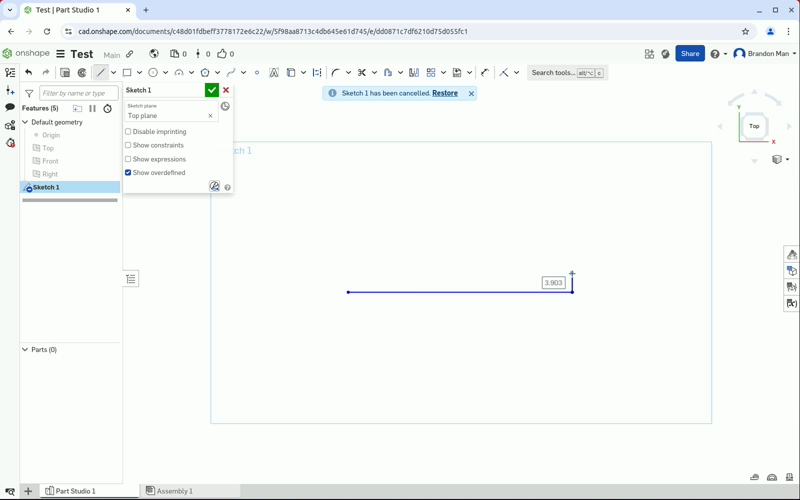
mouse_move(348, 273)
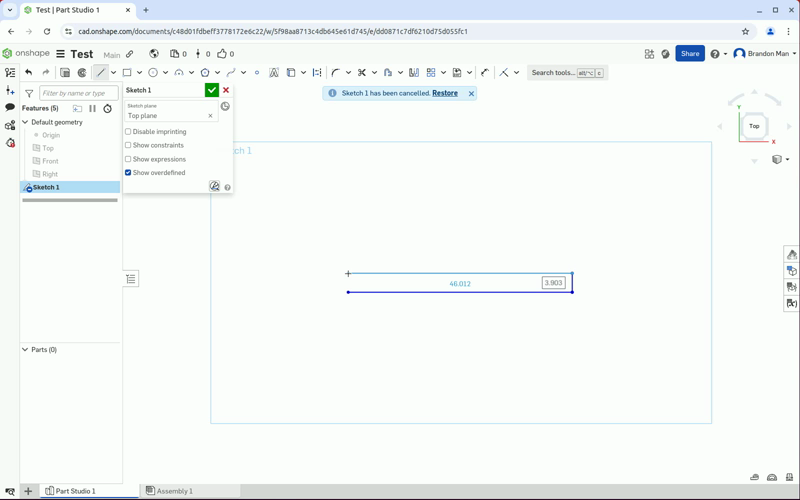
click(348, 273)
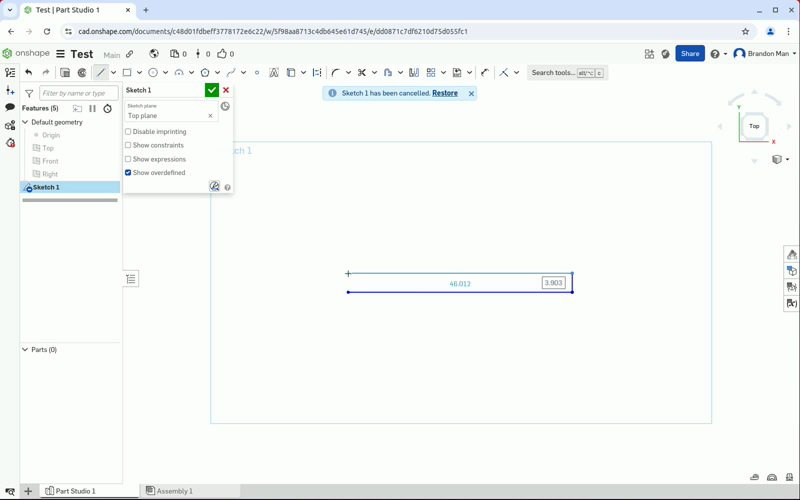
key_up(shift)
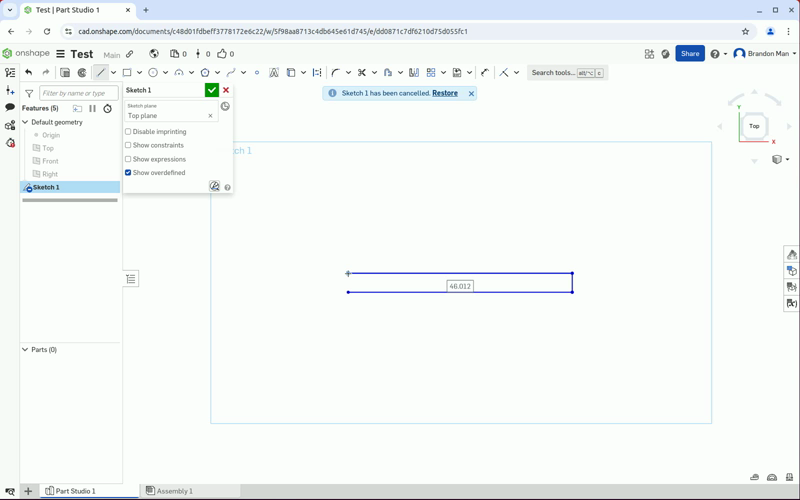
mouse_move(378, 273)
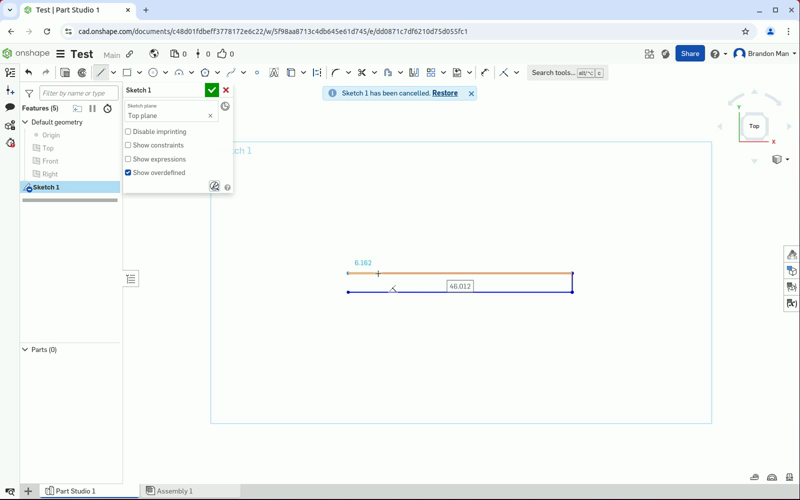
key_down(shift)
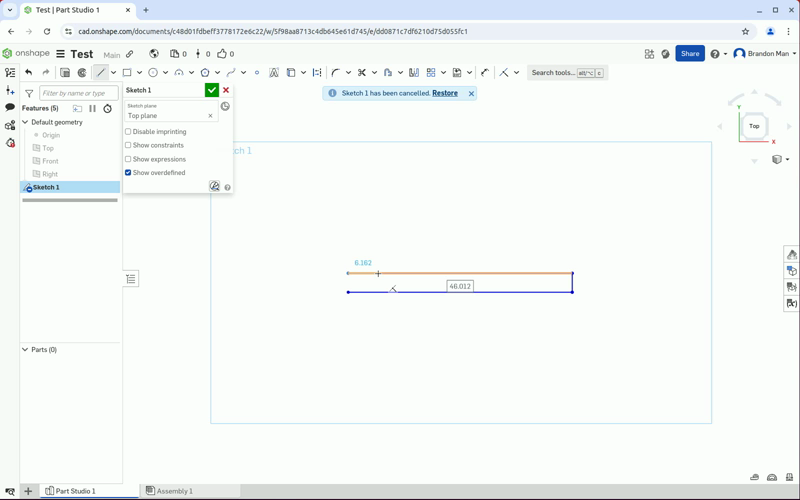
mouse_move(348, 292)
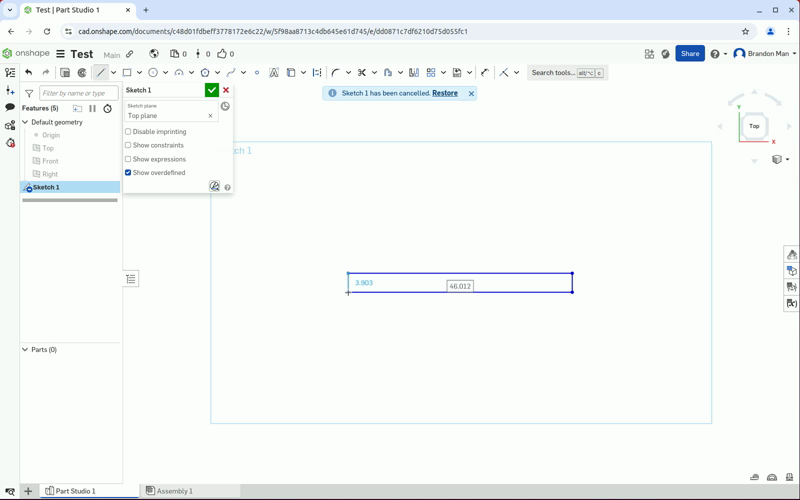
key_up(shift)
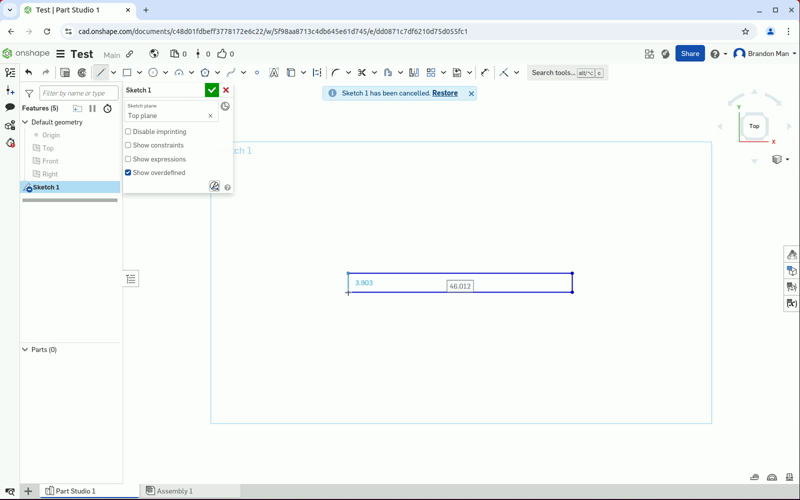
click(348, 292)
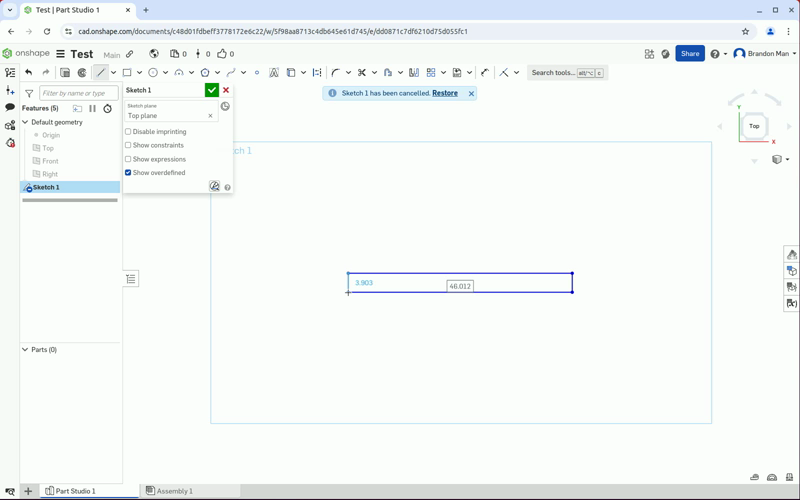
key(esc)
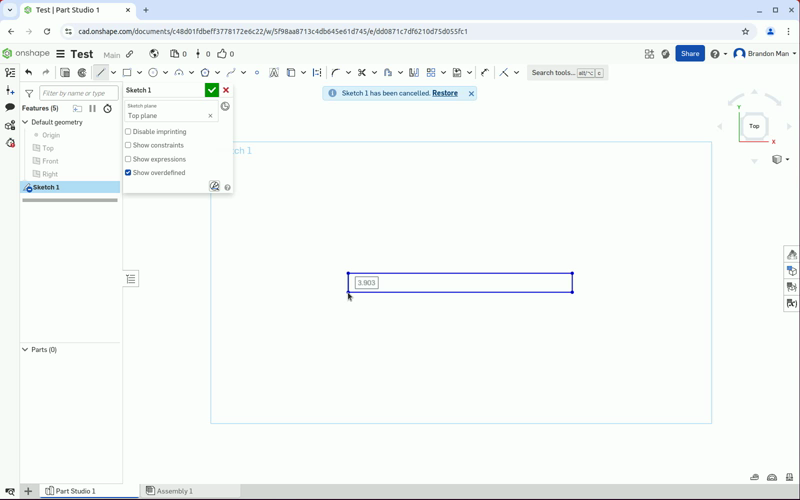
mouse_move(504, 278)
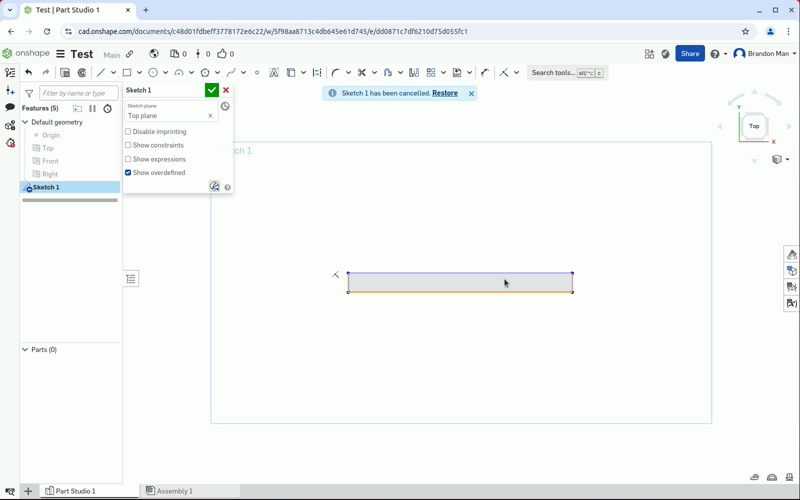
click(504, 278)
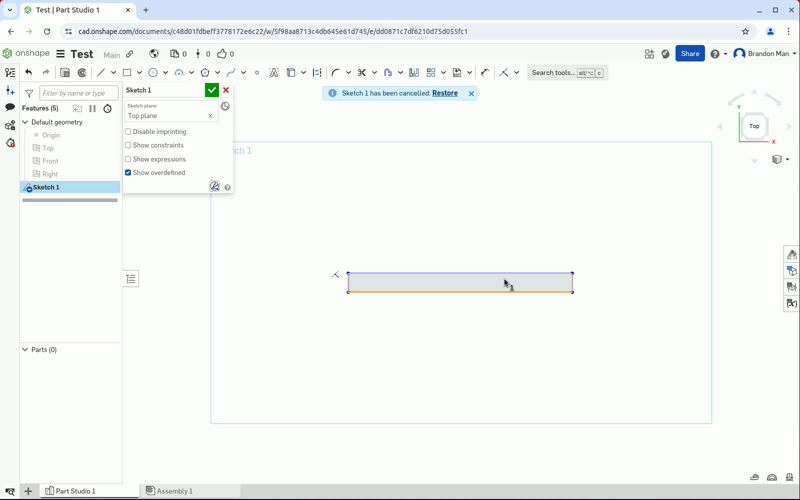
mouse_move(73, 352)
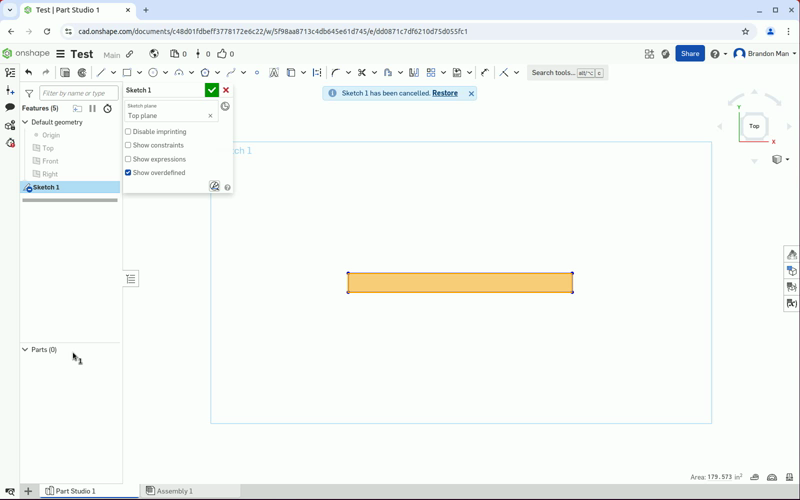
key(shift+y)
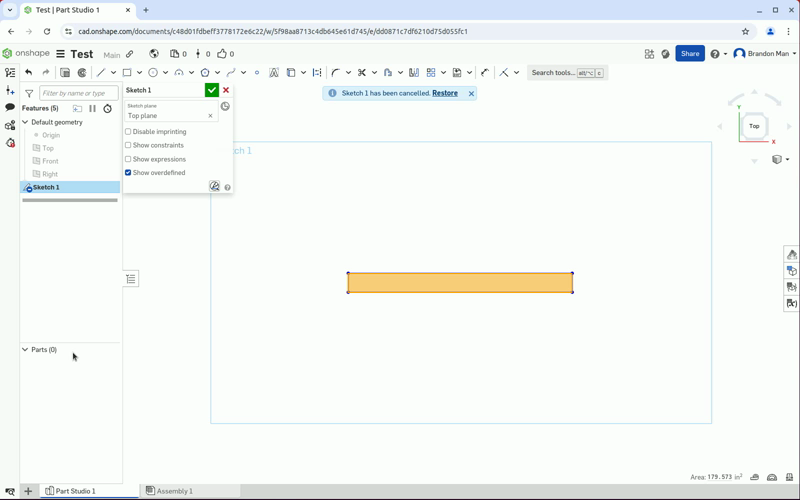
key(shift+e)
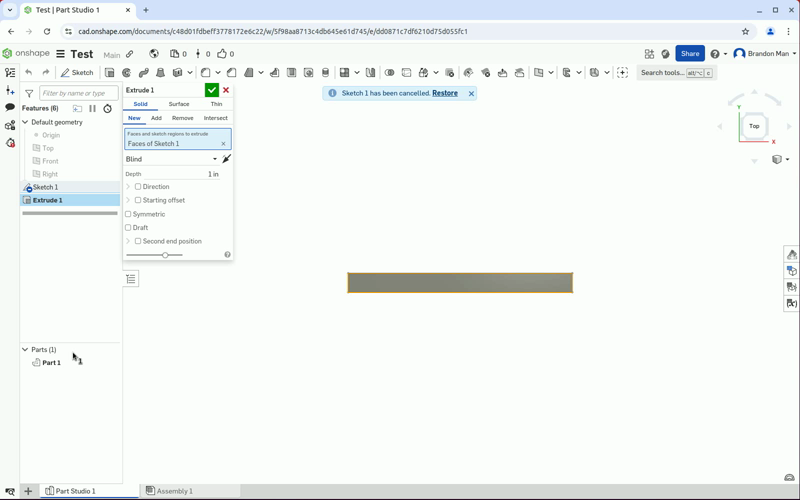
mouse_move(143, 106)
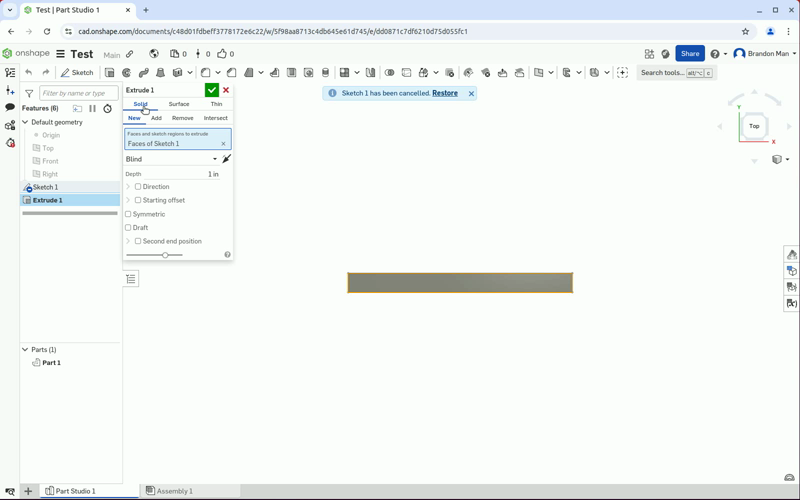
click(143, 106)
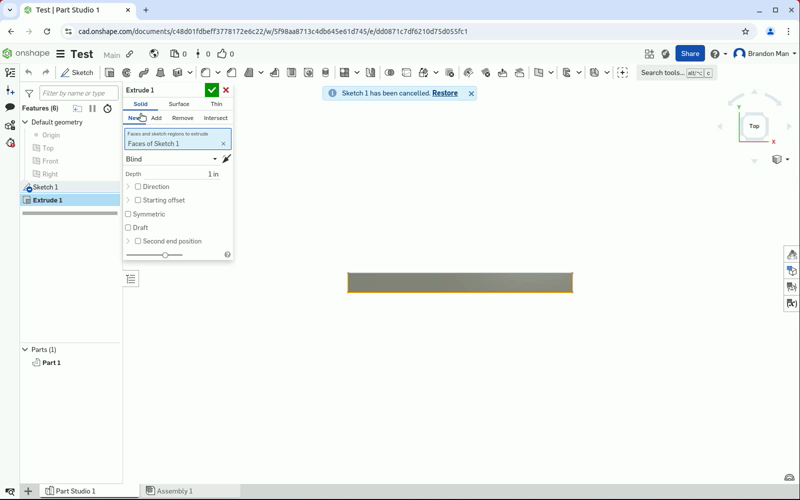
mouse_move(137, 120)
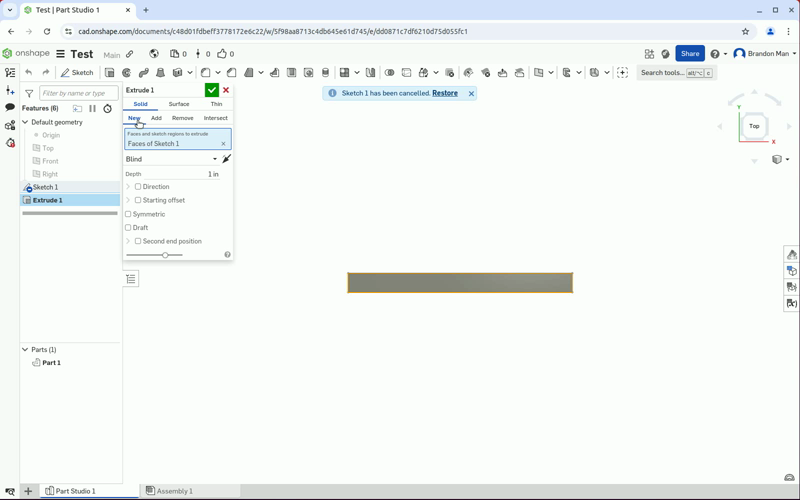
click(137, 120)
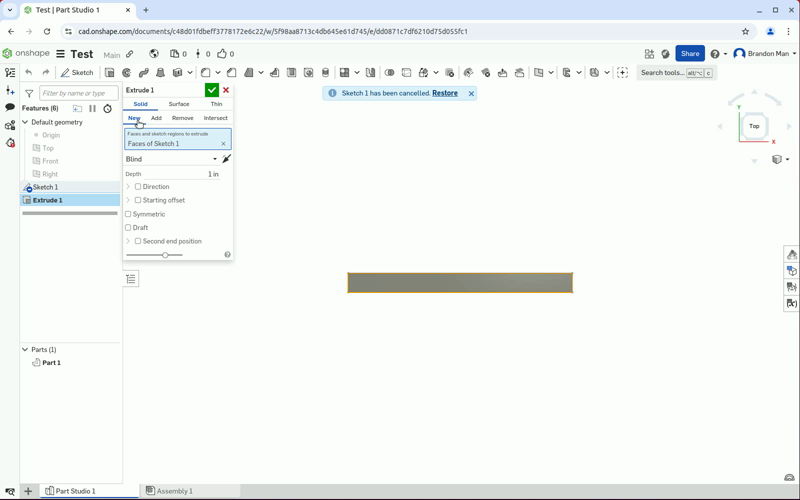
key(tab, 4)
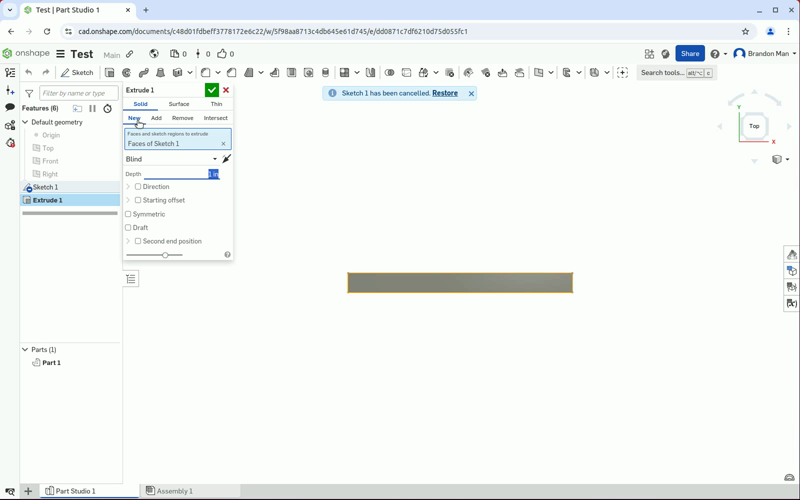
text(1.926)
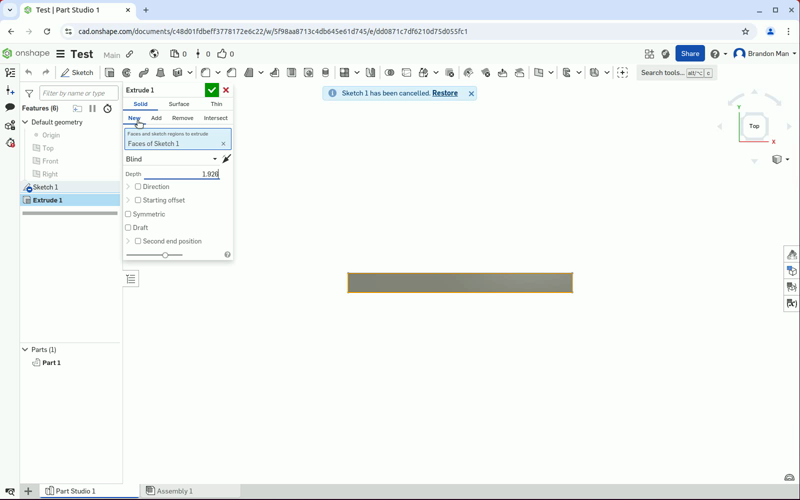
key(enter)
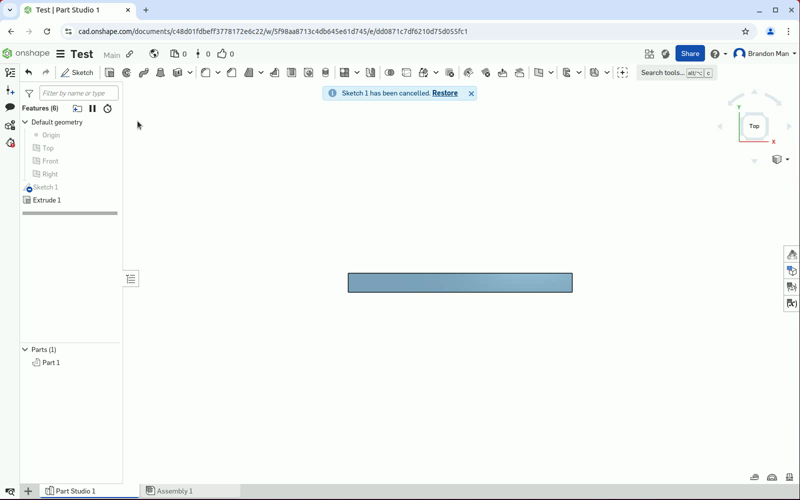
key(shift+h)
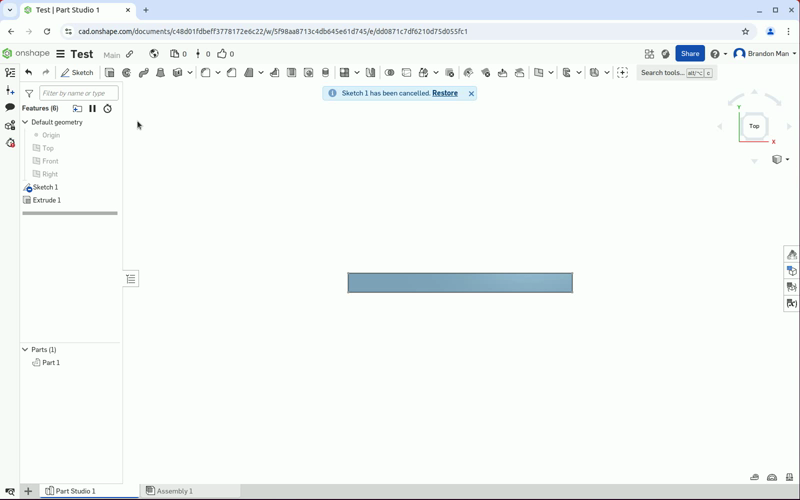
key(shift+h)
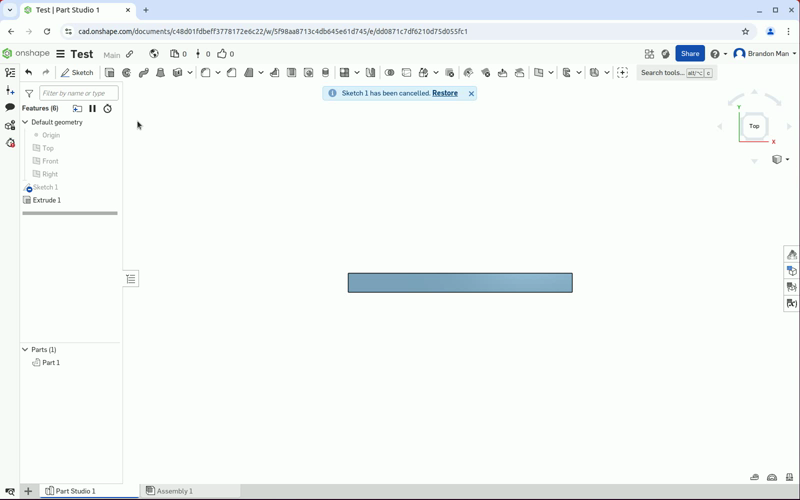
mouse_move(73, 189)
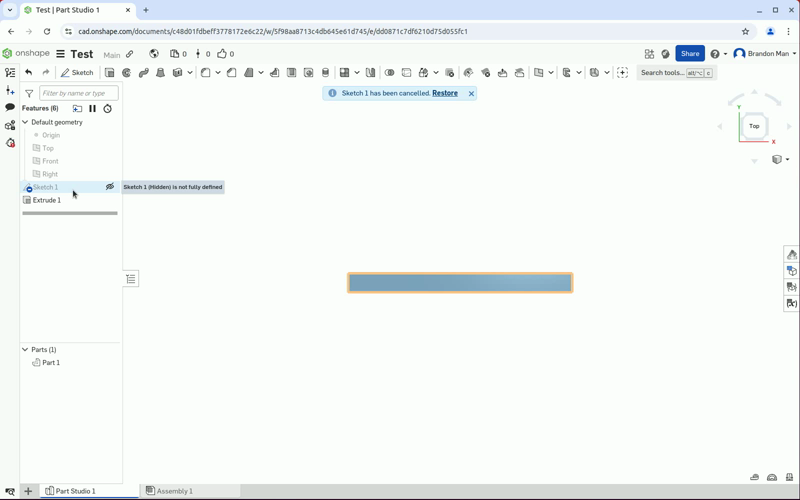
click(73, 189)
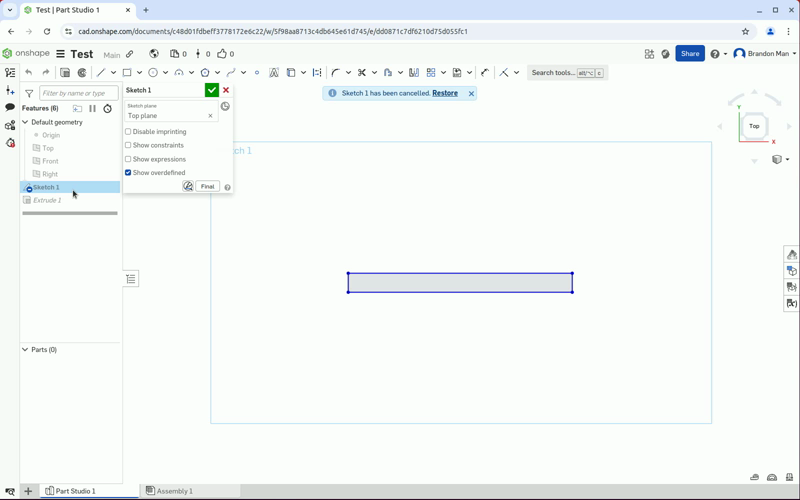
mouse_move(229, 92)
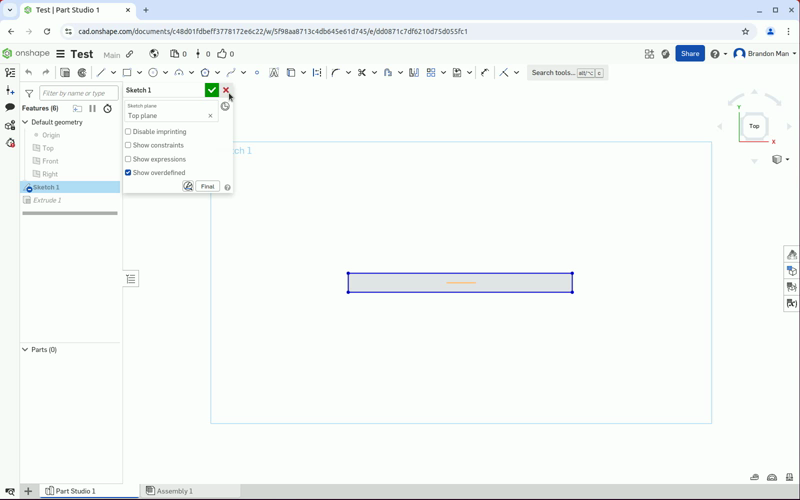
click(229, 92)
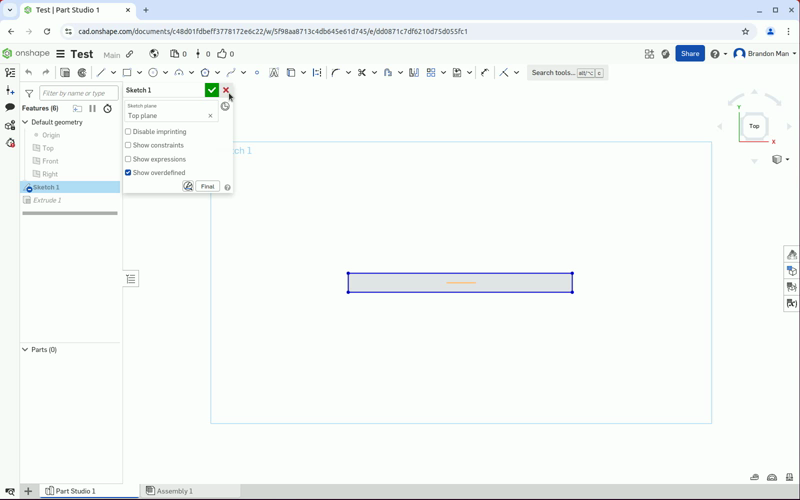
key(shift+s)
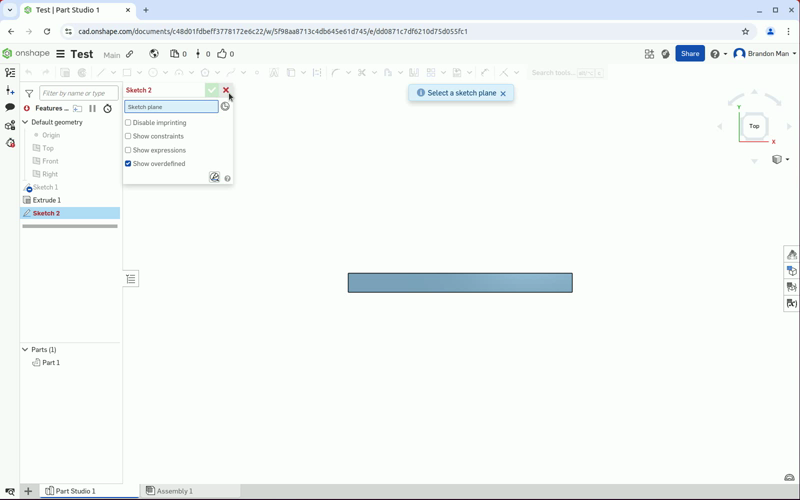
mouse_move(73, 150)
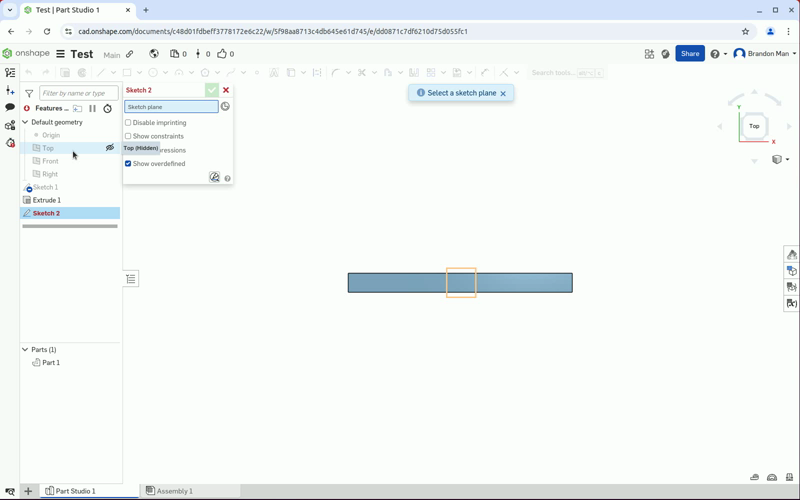
click(73, 150)
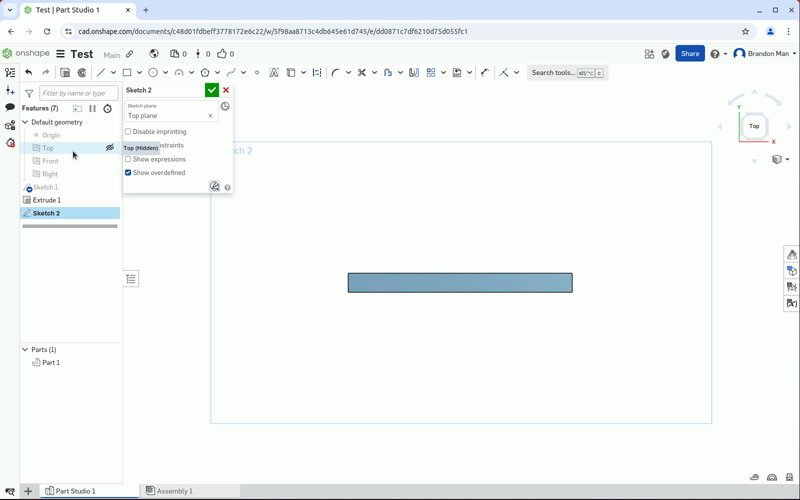
mouse_move(73, 352)
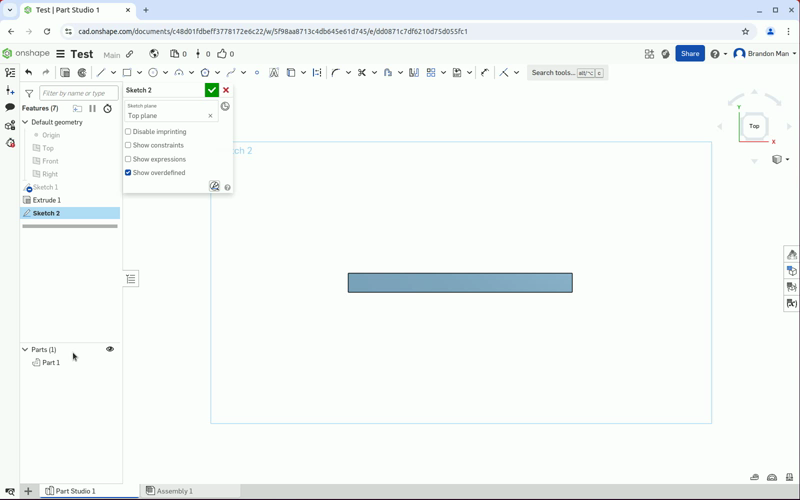
key(y)
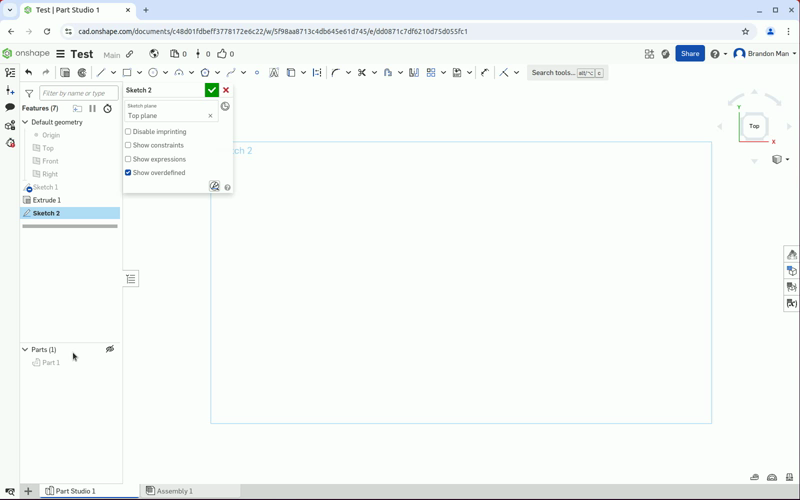
key(c)
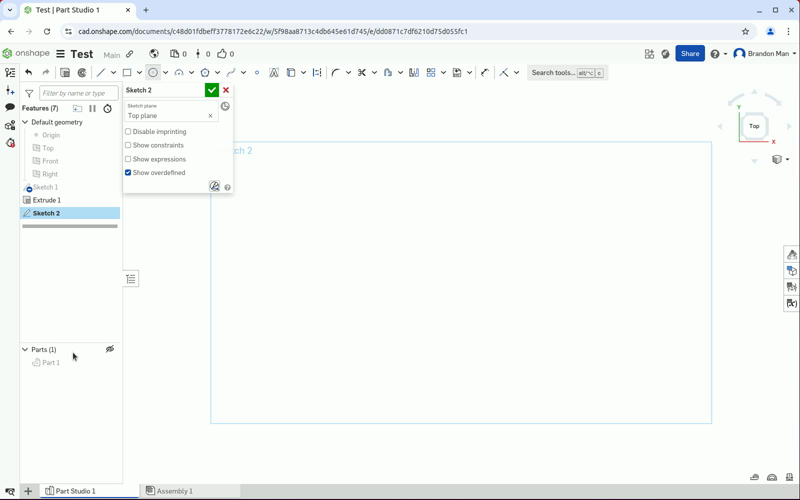
key_down(shift)
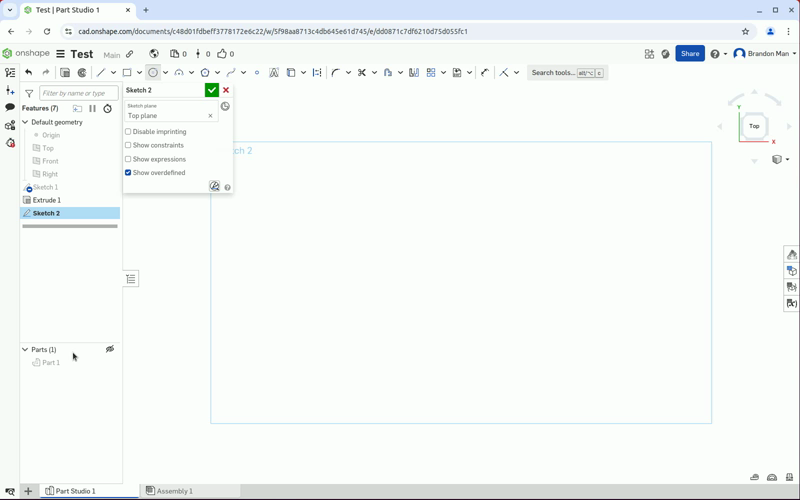
mouse_move(364, 282)
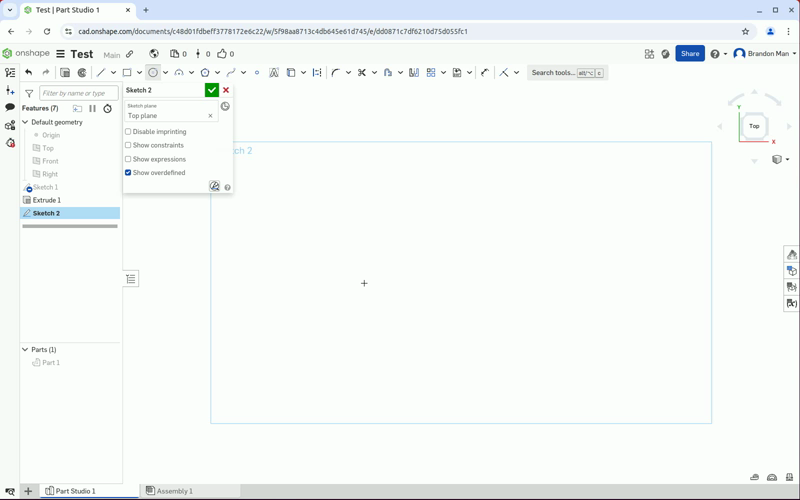
click(364, 282)
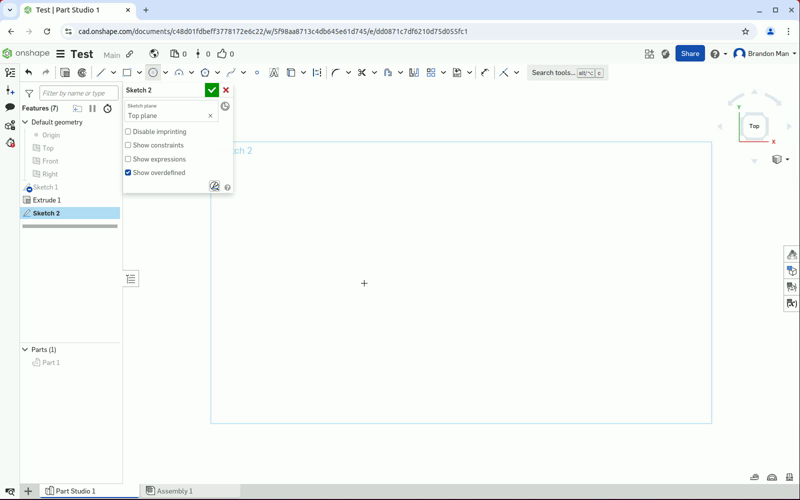
key_up(shift)
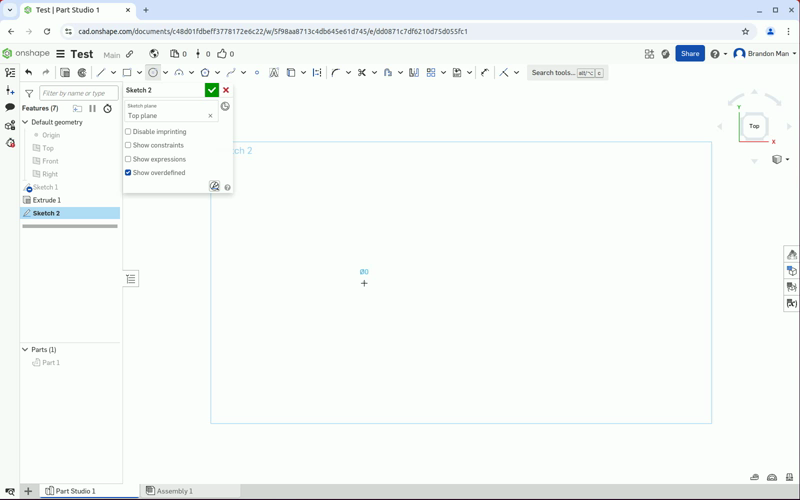
mouse_move(371, 282)
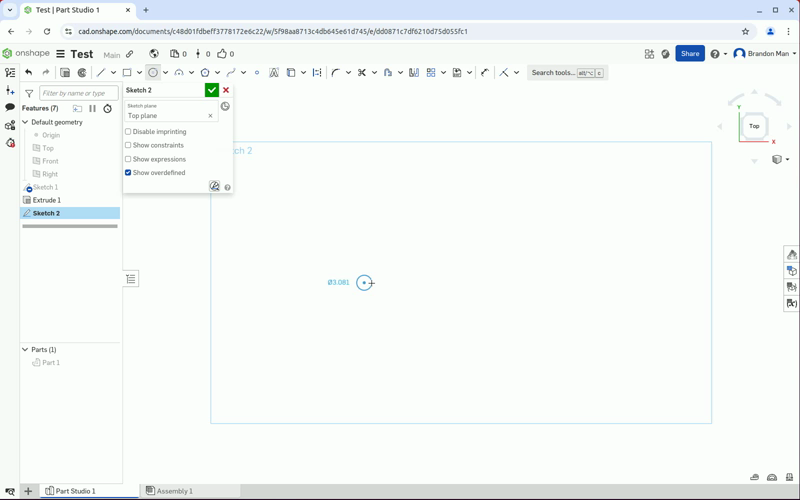
click(371, 282)
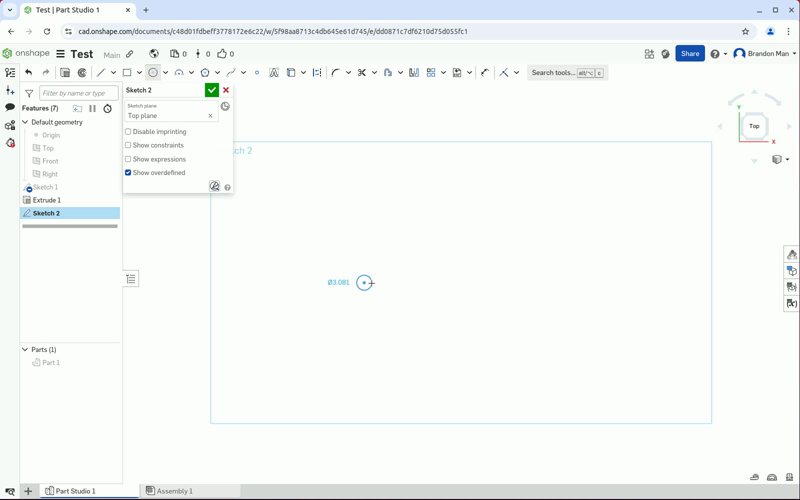
key(esc)
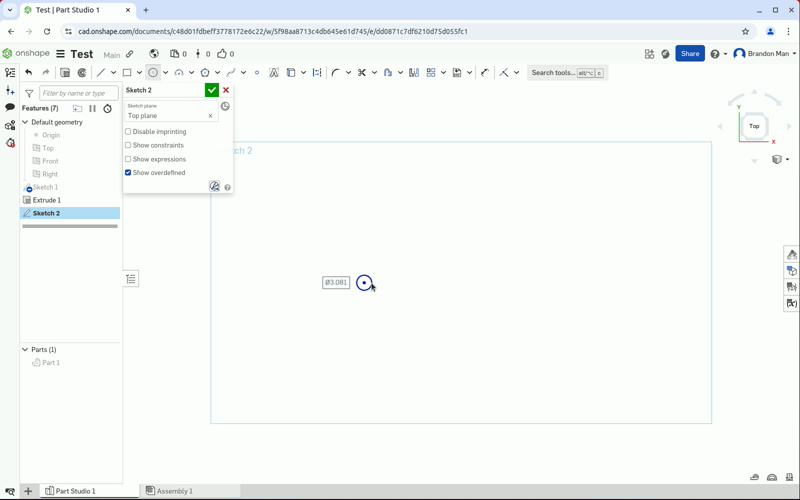
mouse_move(361, 288)
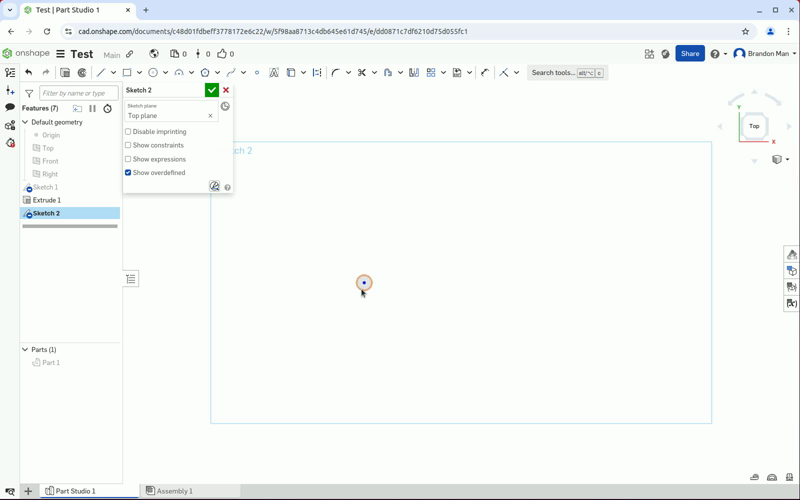
scroll(6)
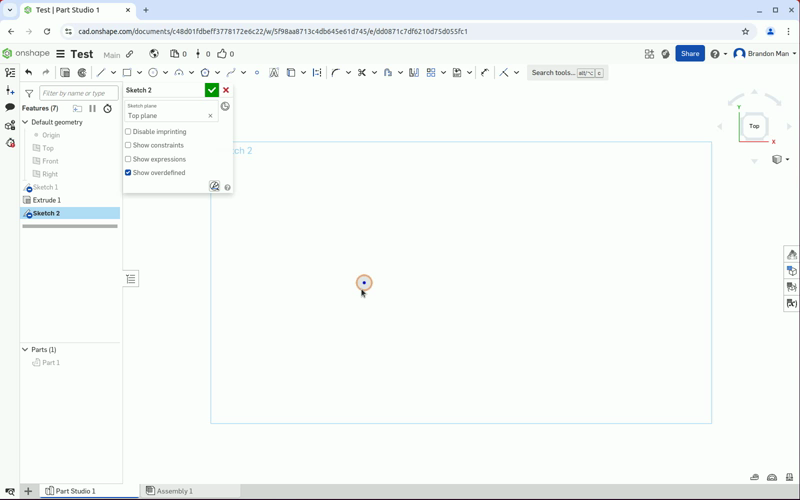
scroll(6)
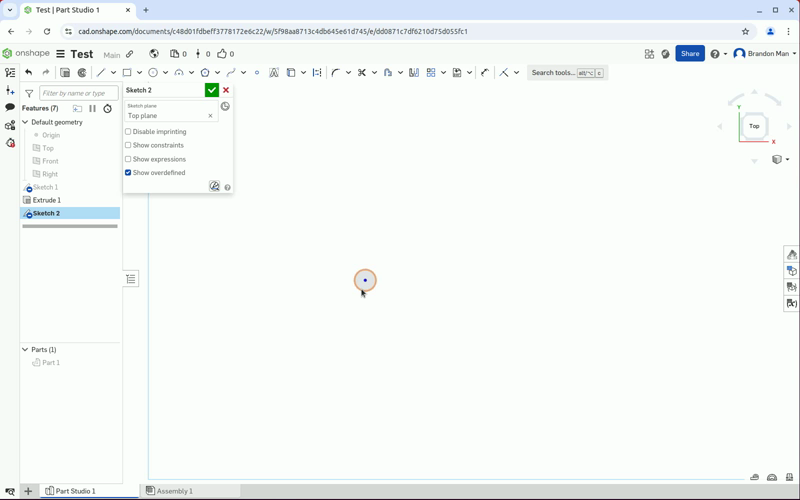
scroll(6)
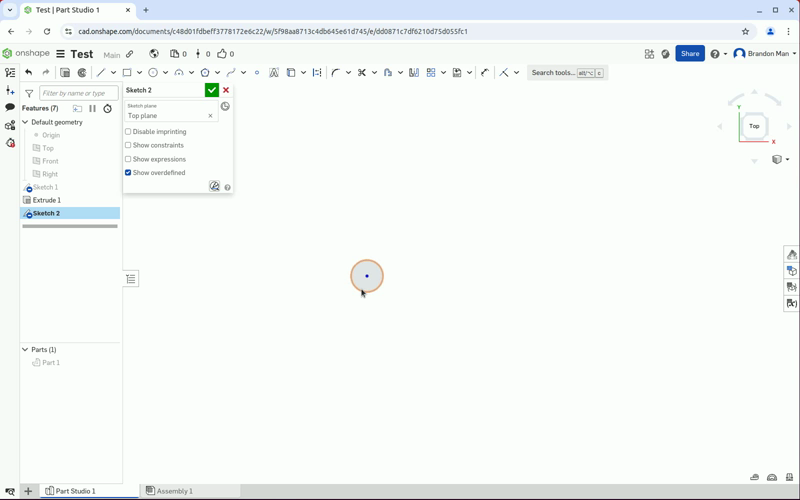
scroll(6)
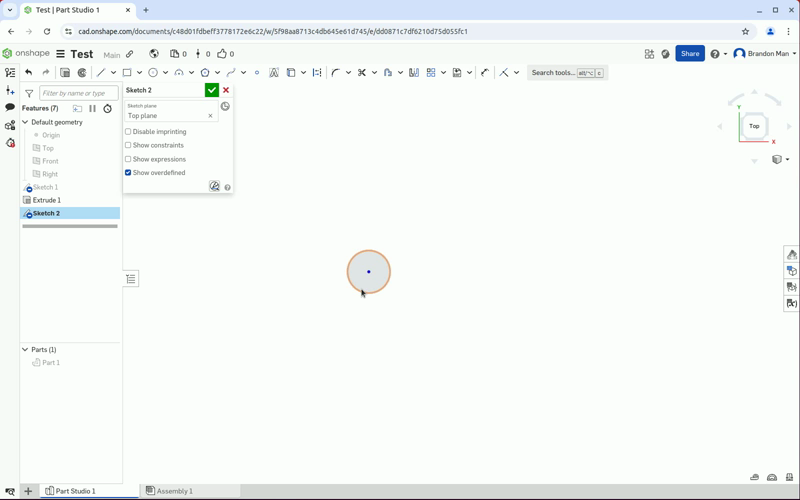
scroll(6)
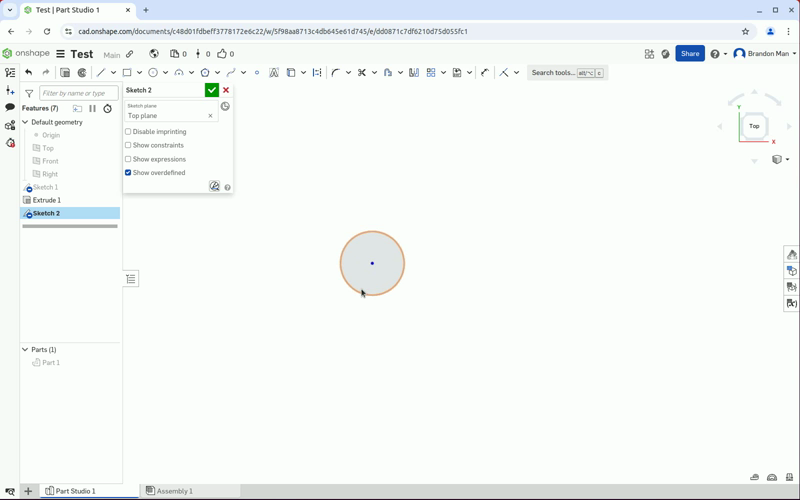
scroll(6)
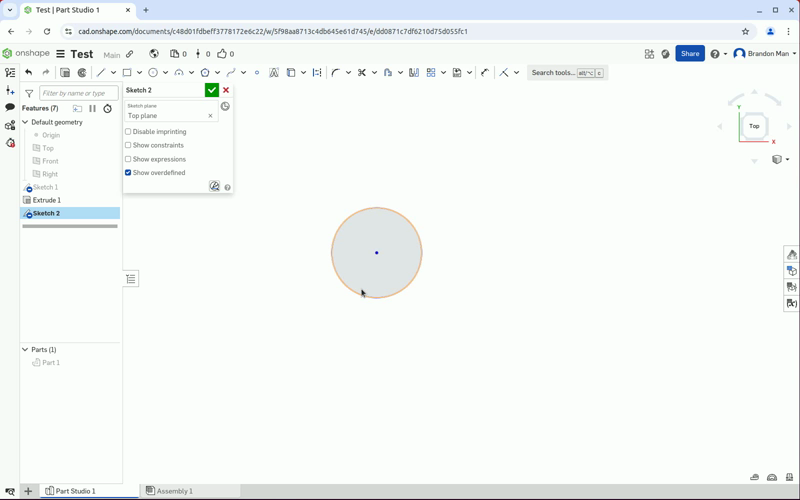
scroll(6)
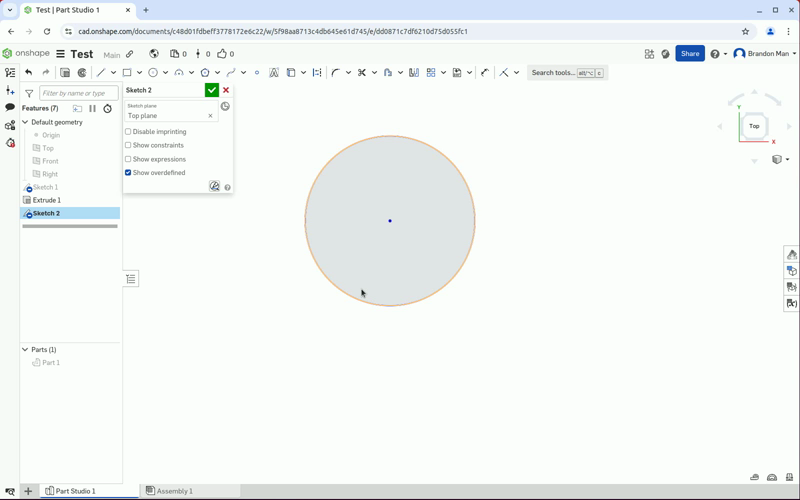
click(361, 288)
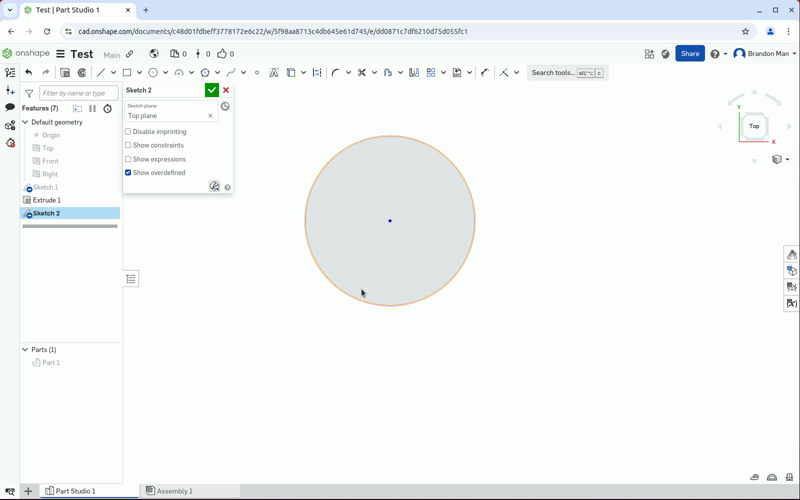
scroll(-6)
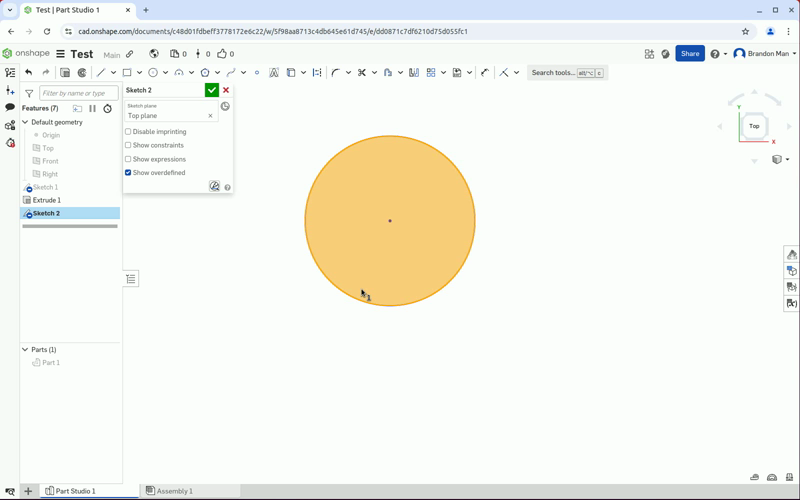
scroll(-6)
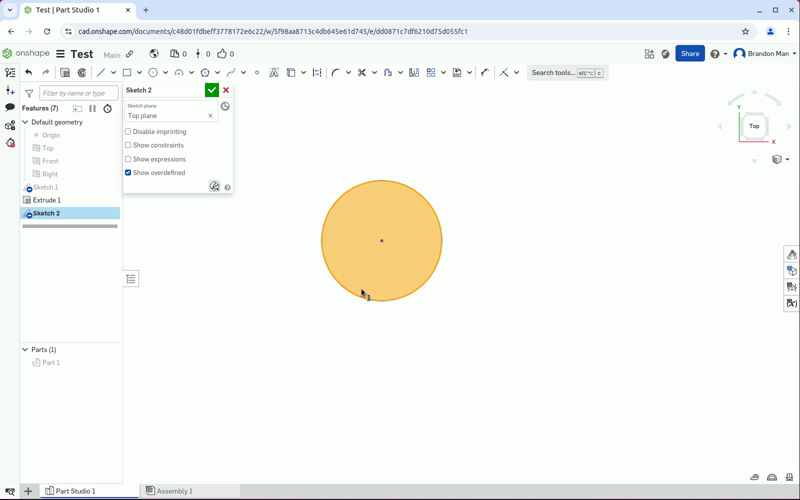
scroll(-6)
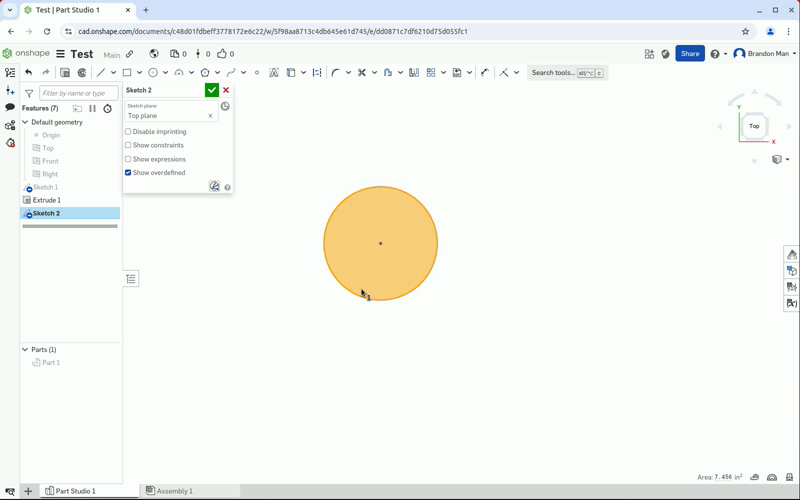
scroll(-6)
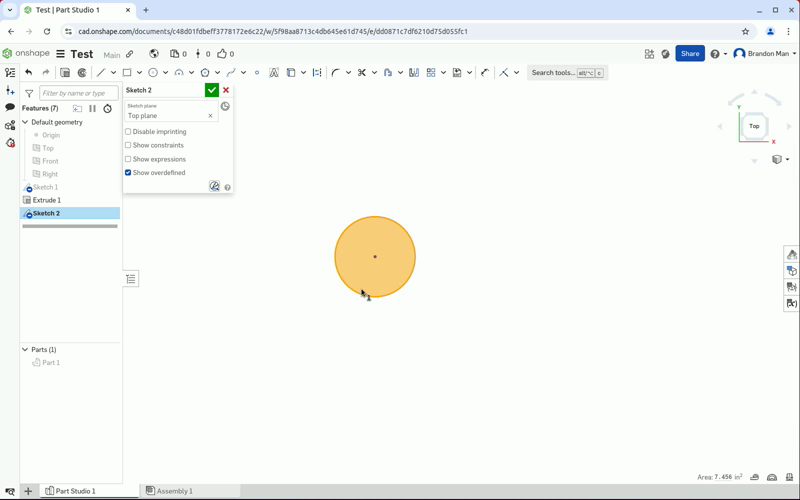
scroll(-6)
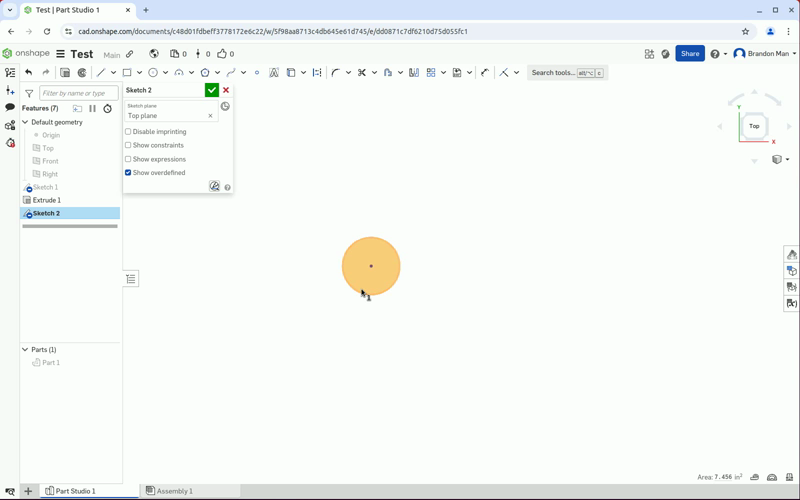
scroll(-6)
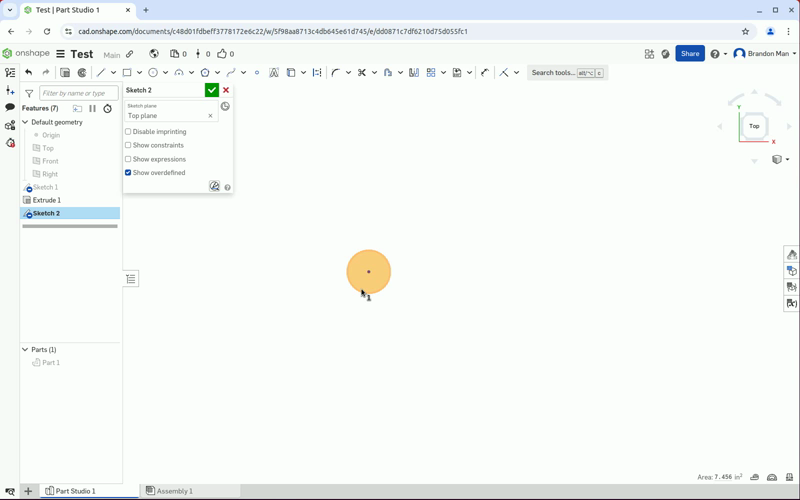
scroll(-6)
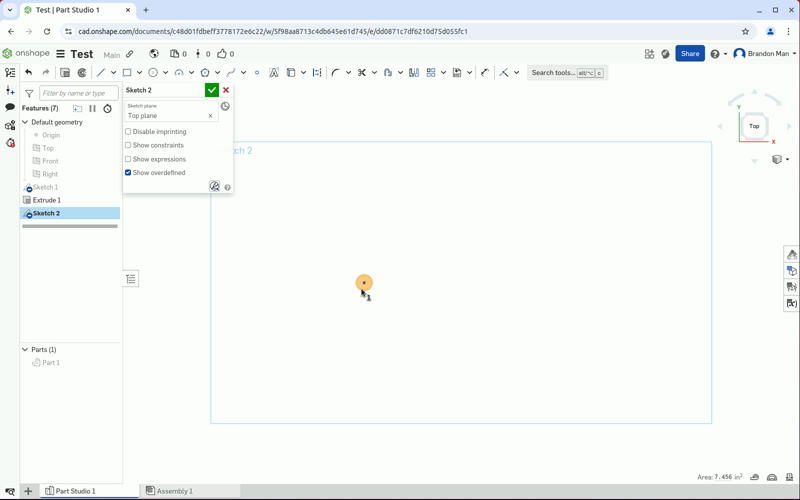
mouse_move(73, 352)
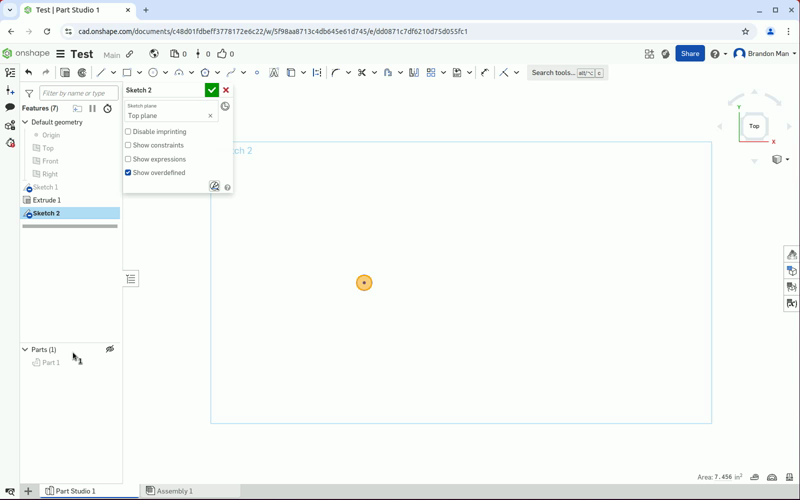
key(shift+y)
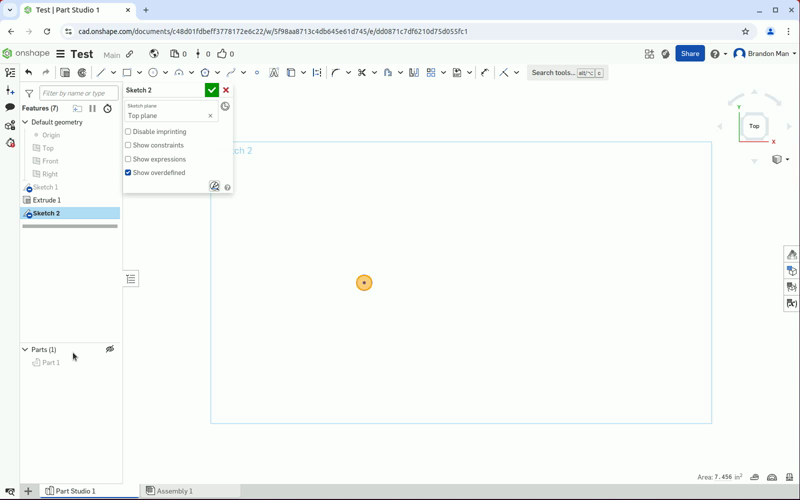
key(shift+e)
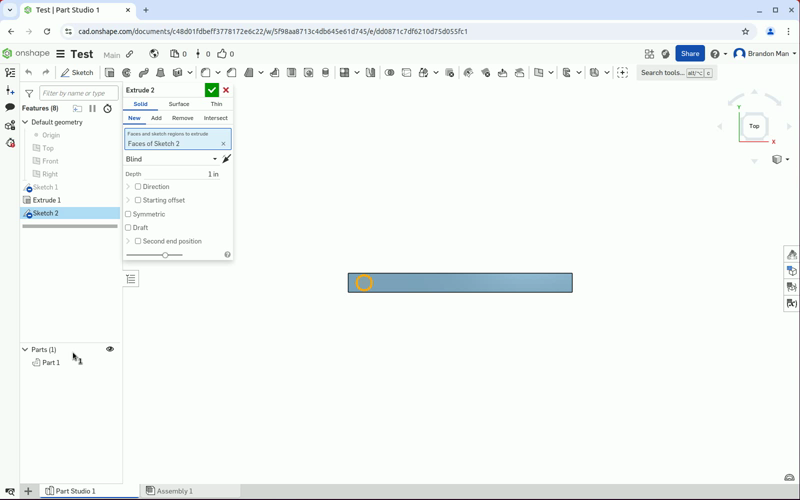
mouse_move(143, 106)
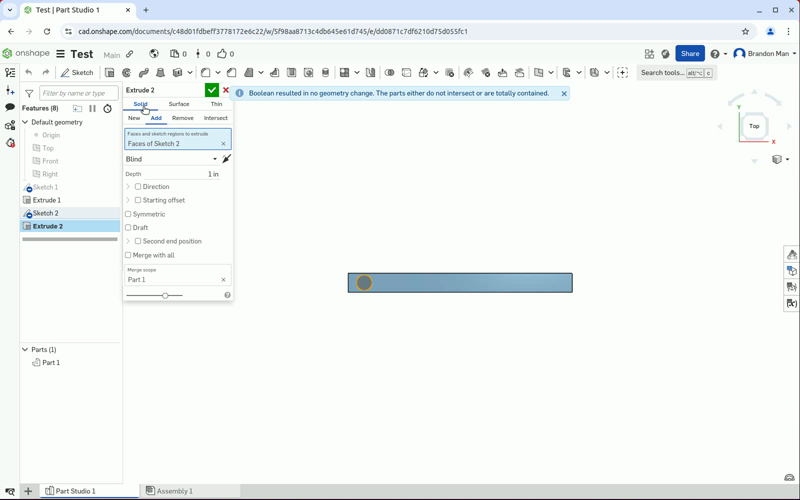
click(143, 106)
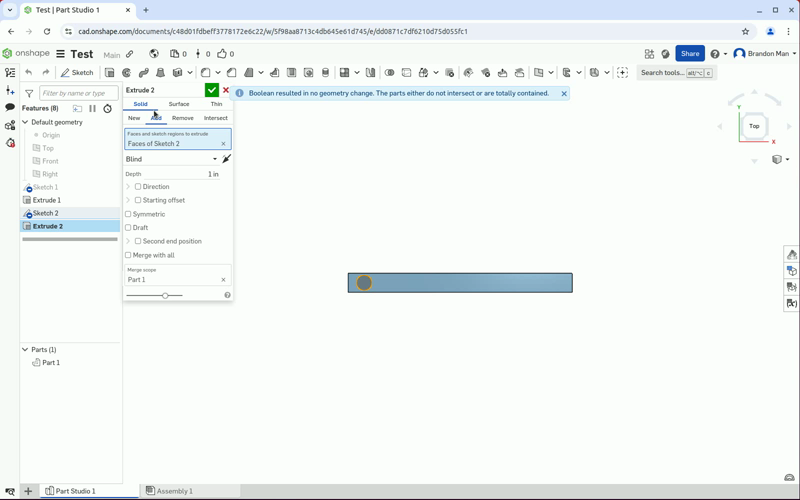
mouse_move(186, 120)
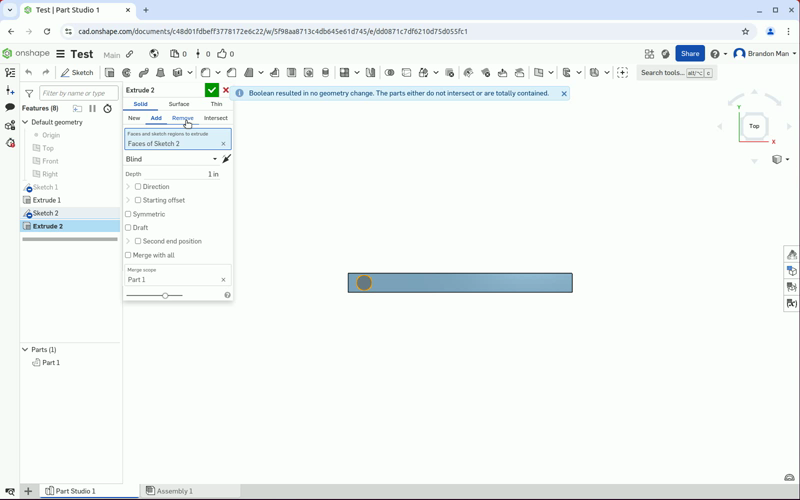
click(186, 120)
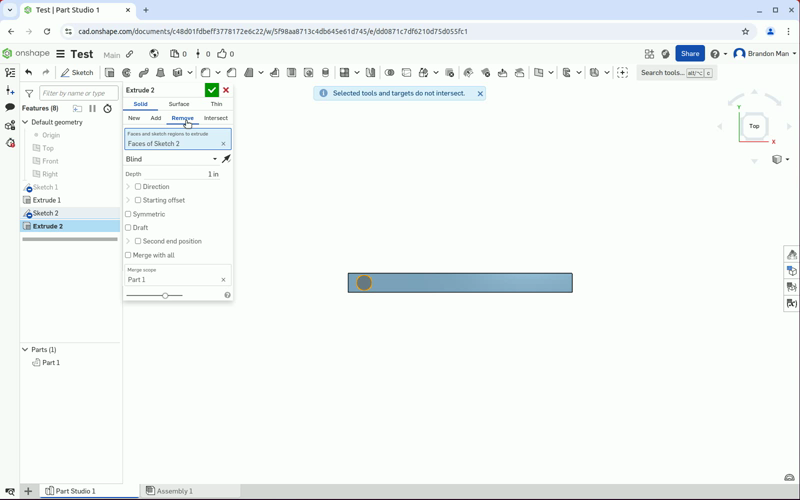
key(tab, 4)
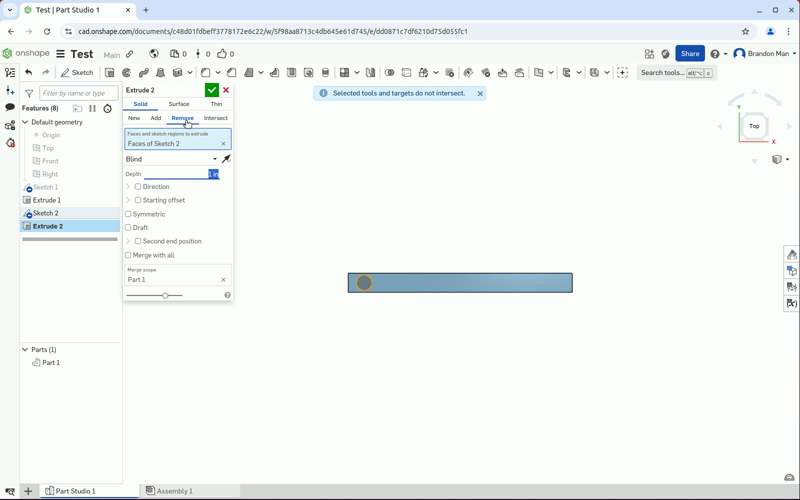
text(-9.147)
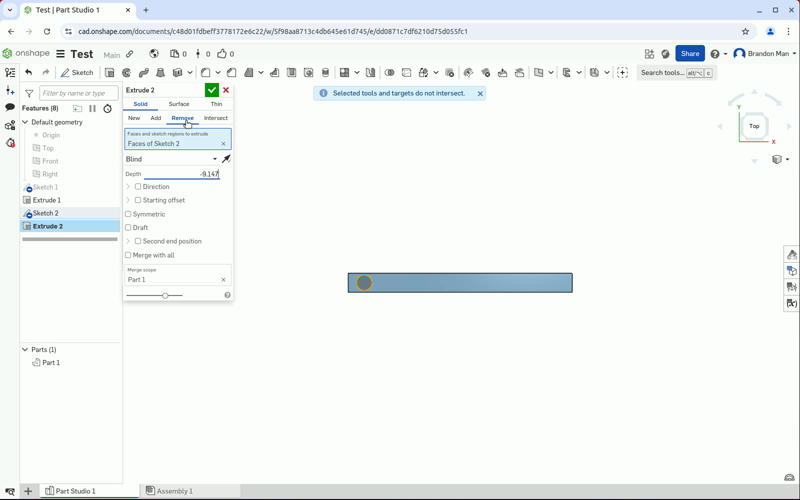
key(tab, 6)
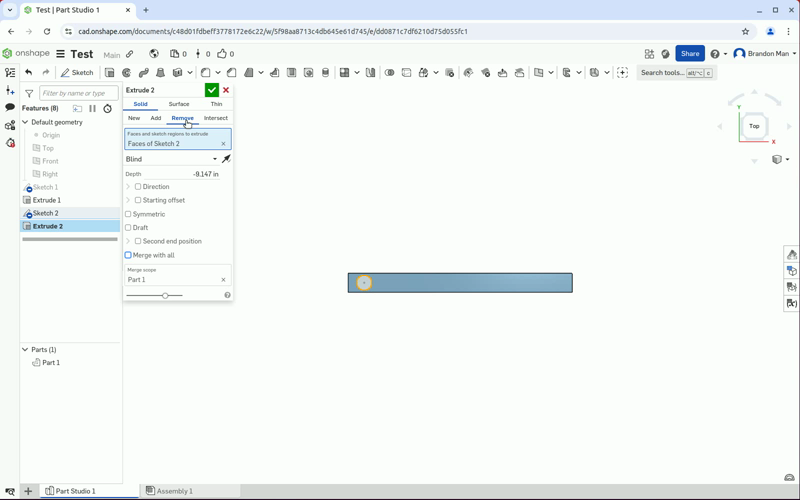
key(space)
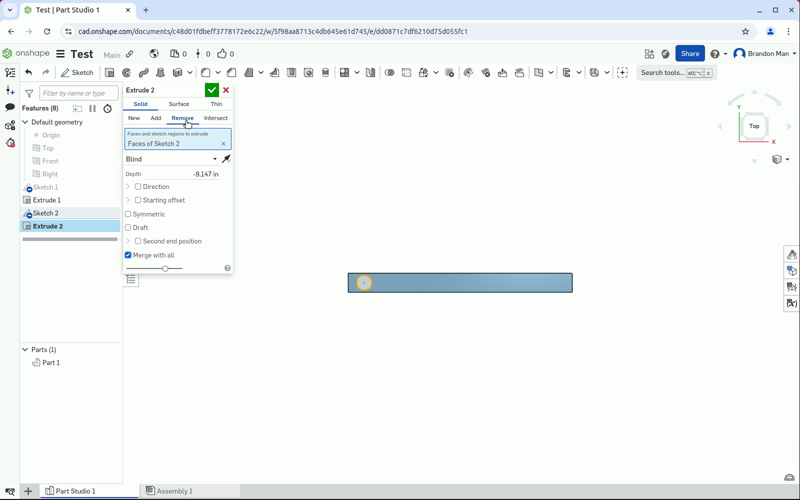
key(enter)
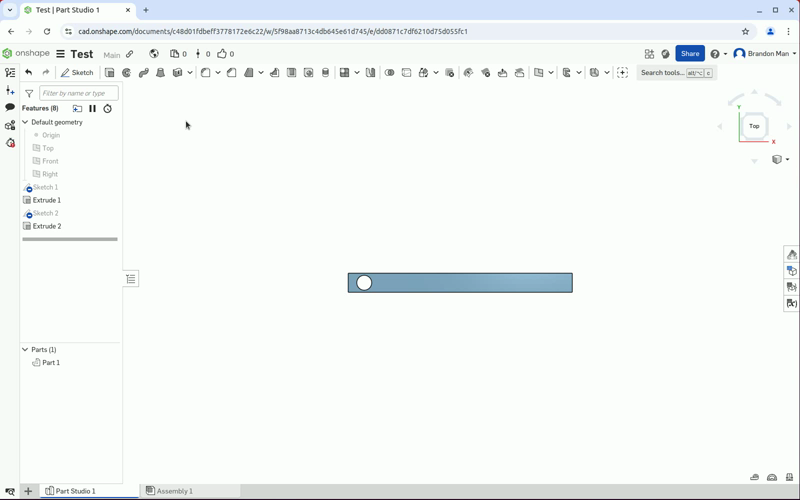
key(shift+h)
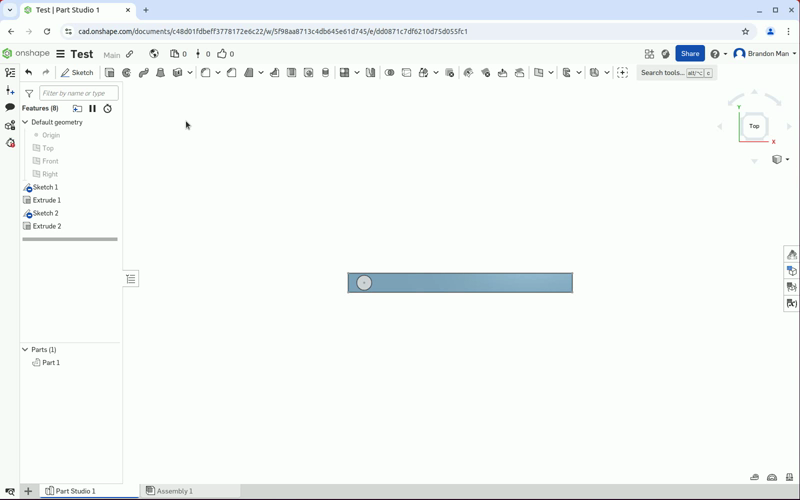
key(shift+h)
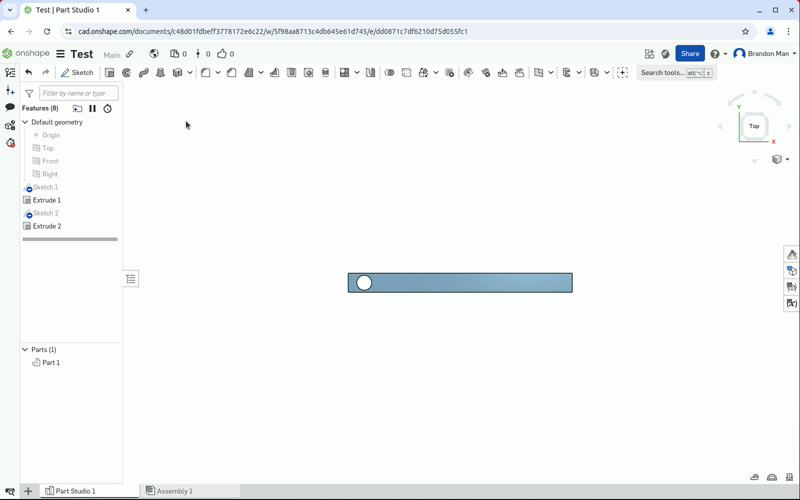
mouse_move(73, 189)
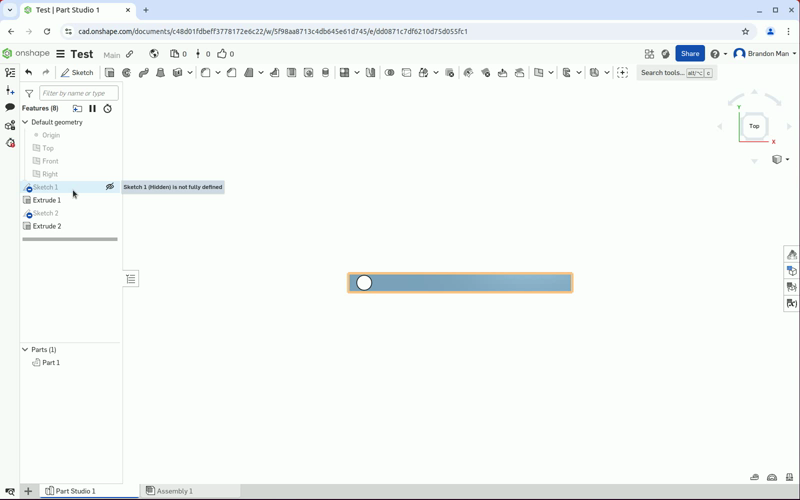
click(73, 189)
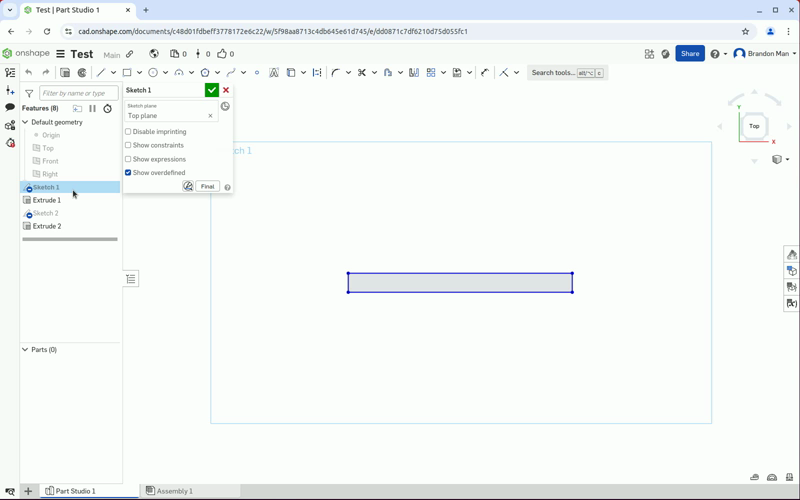
mouse_move(229, 92)
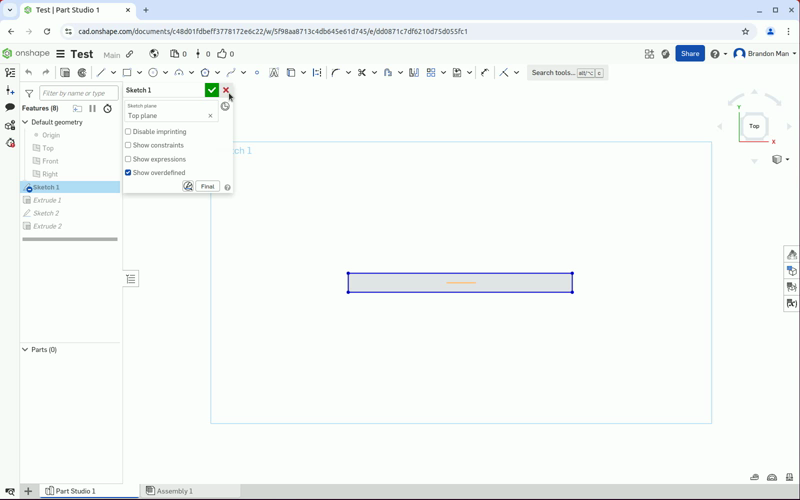
click(229, 92)
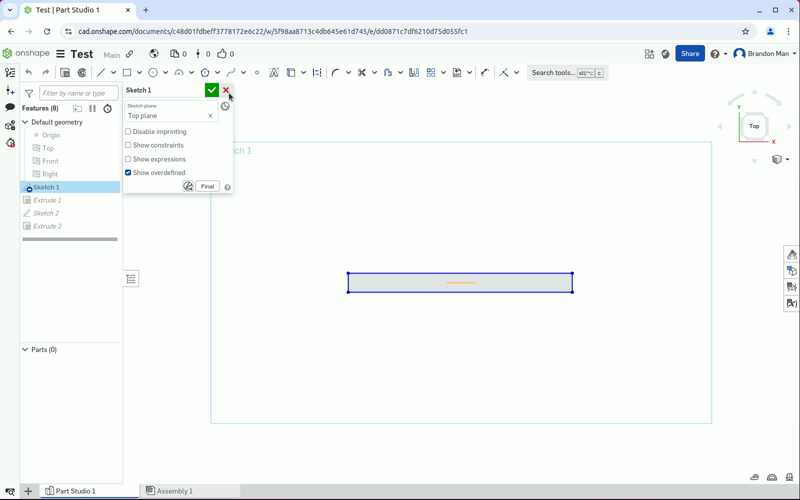
key(shift+s)
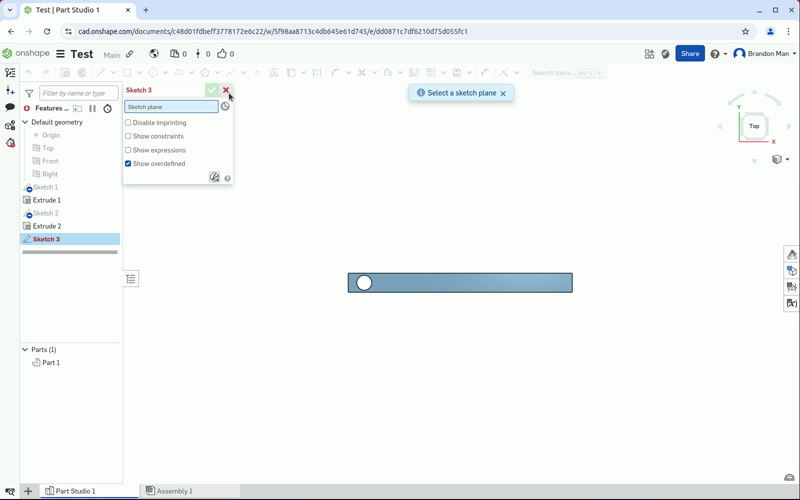
mouse_move(73, 150)
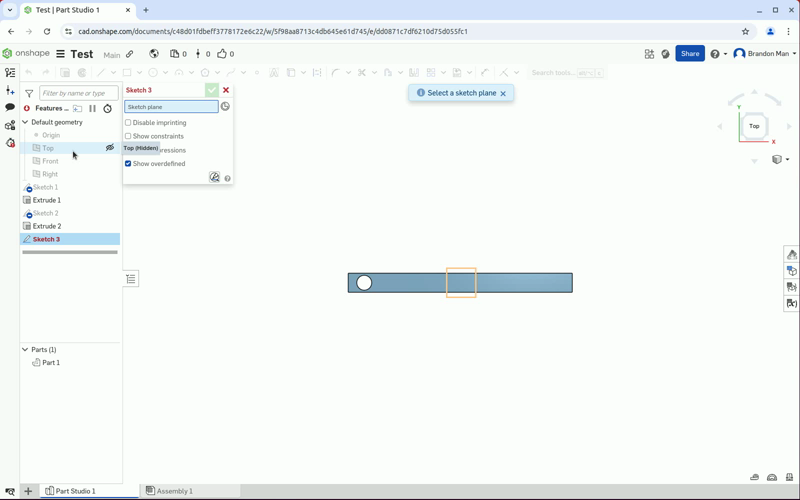
click(73, 150)
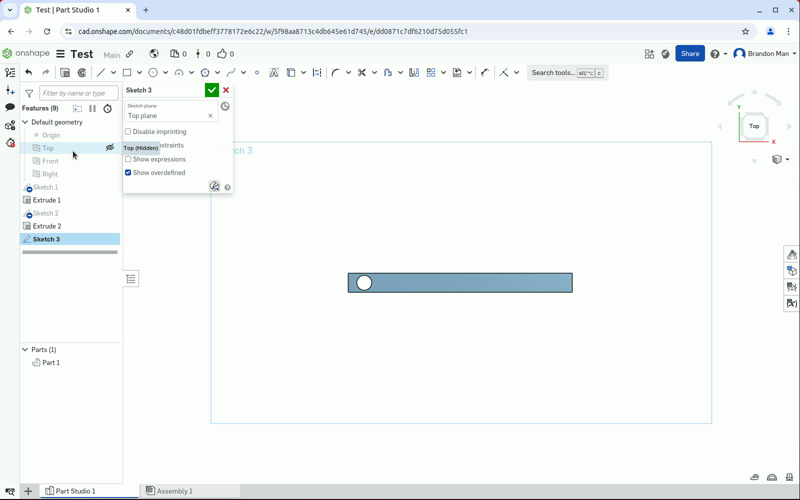
mouse_move(73, 352)
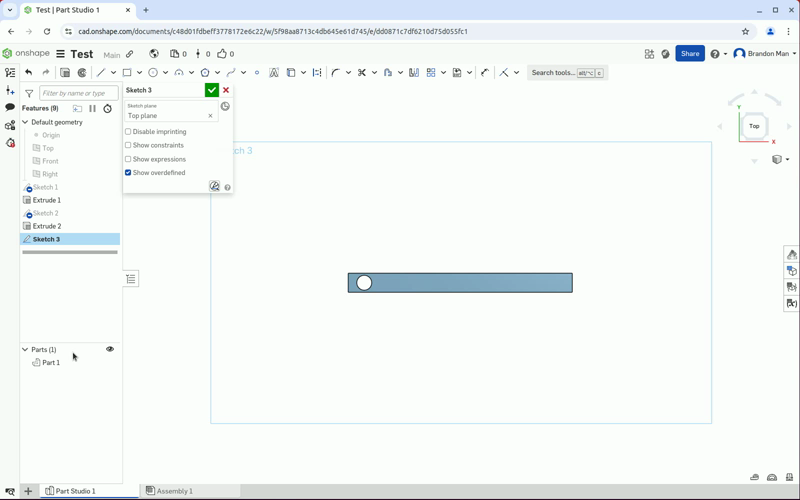
key(y)
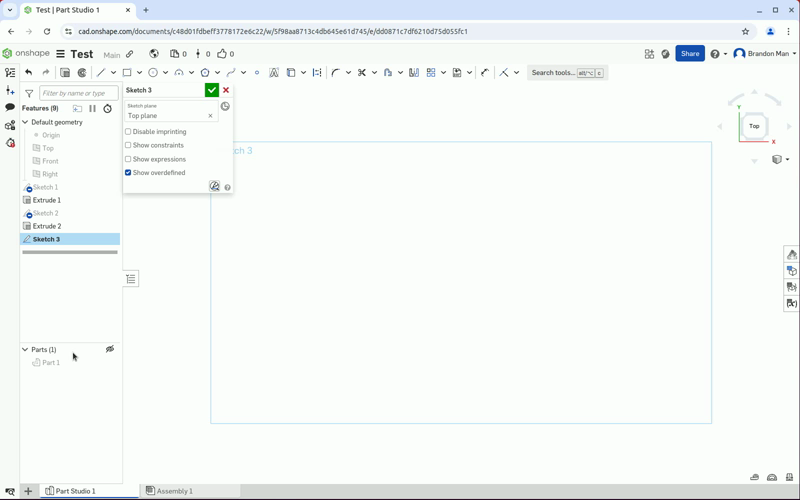
key(c)
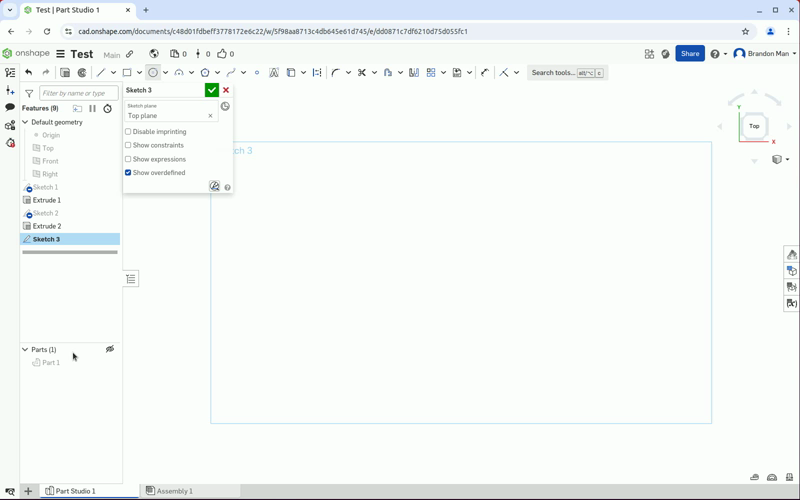
key_down(shift)
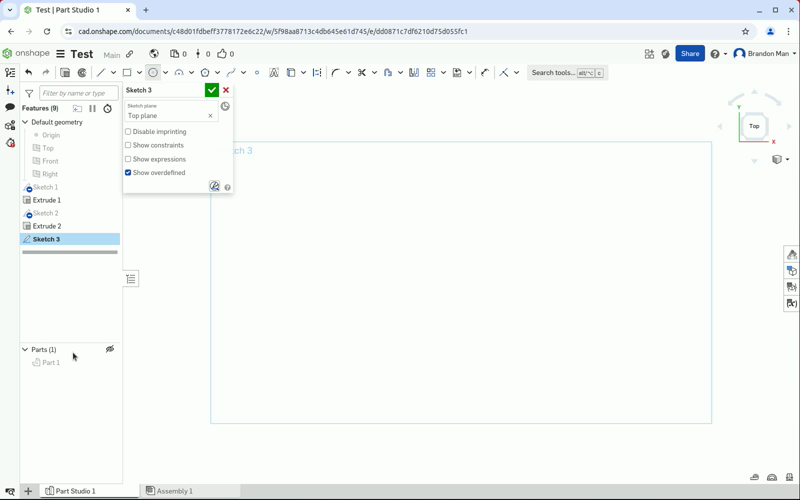
mouse_move(558, 282)
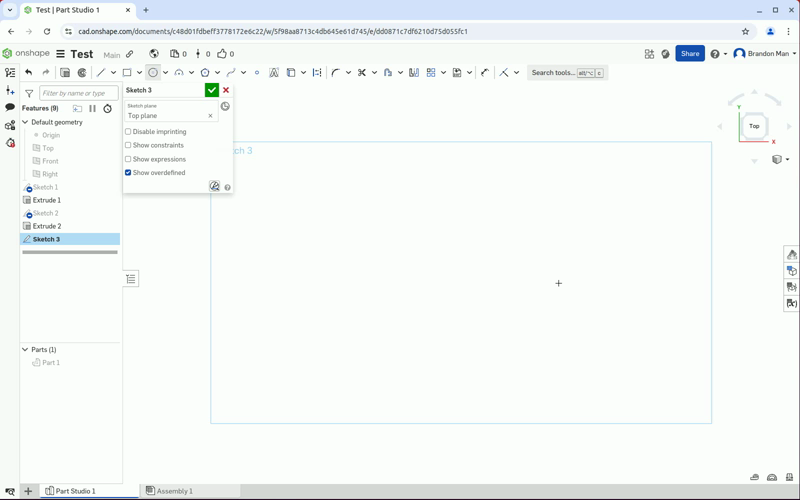
click(558, 282)
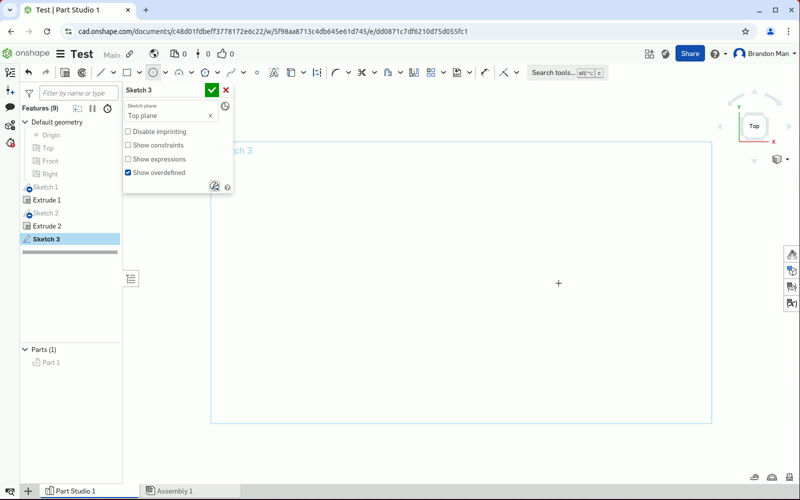
key_up(shift)
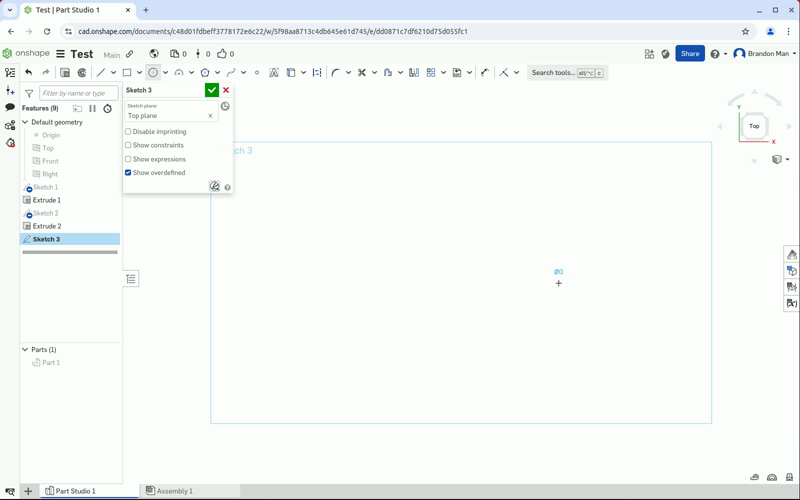
mouse_move(566, 282)
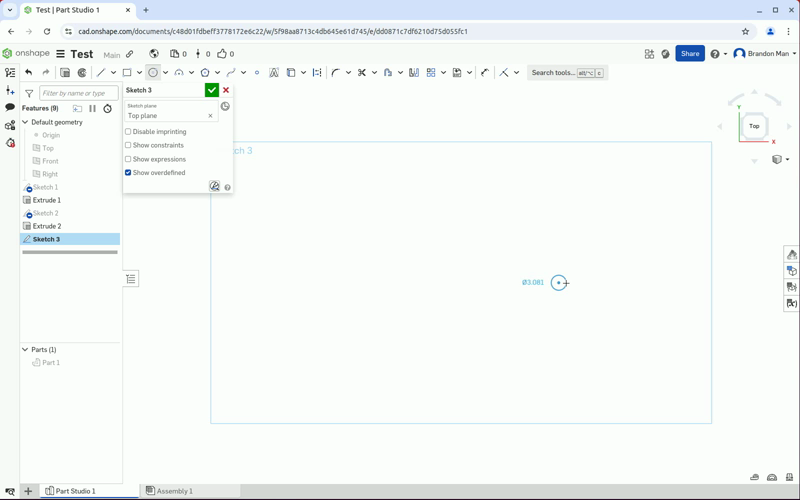
click(566, 282)
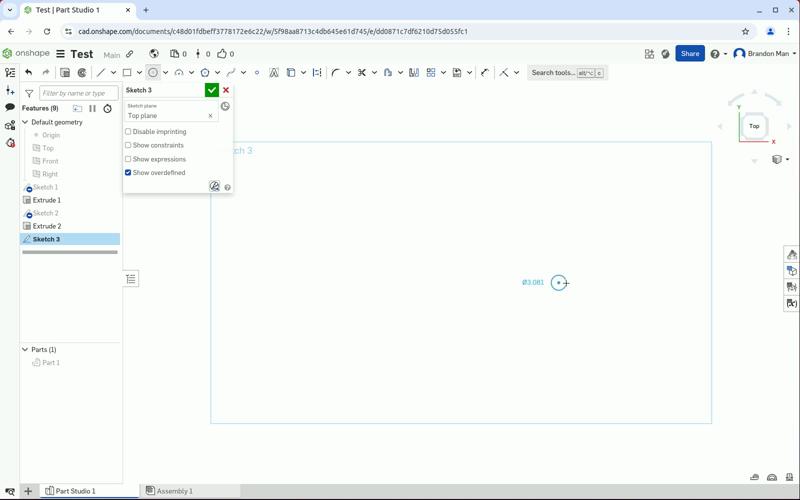
key(esc)
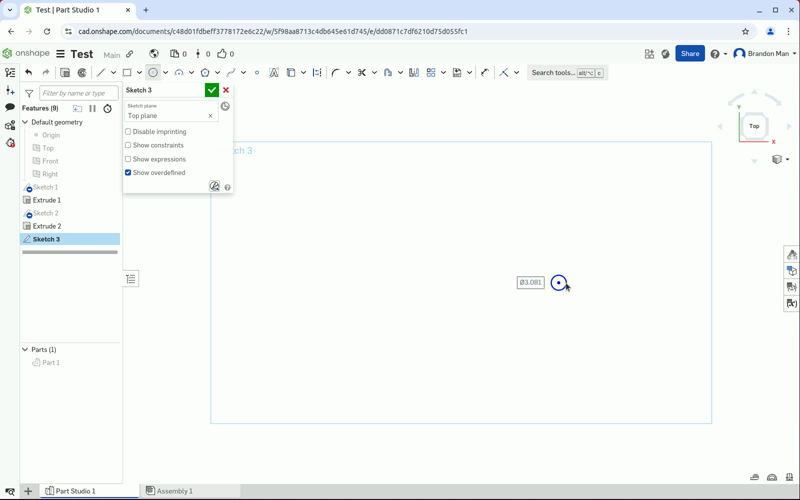
mouse_move(552, 282)
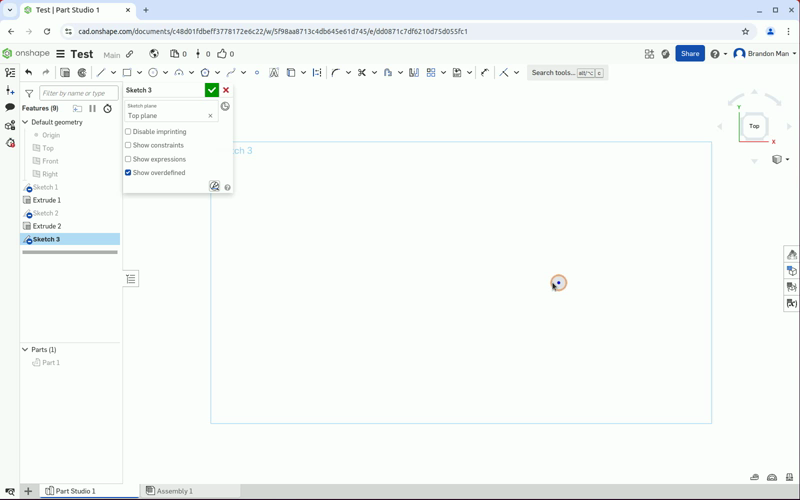
scroll(6)
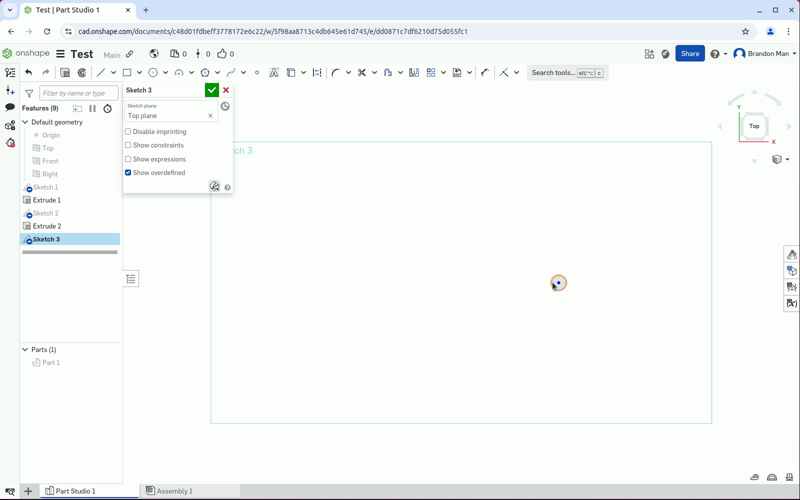
scroll(6)
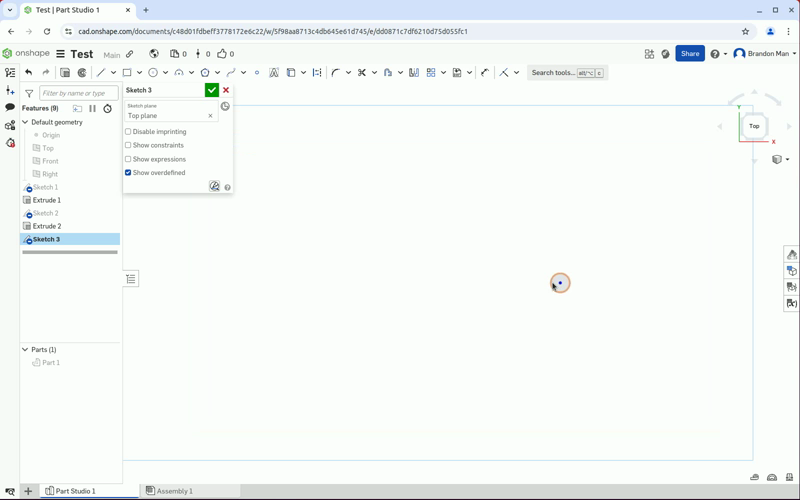
scroll(6)
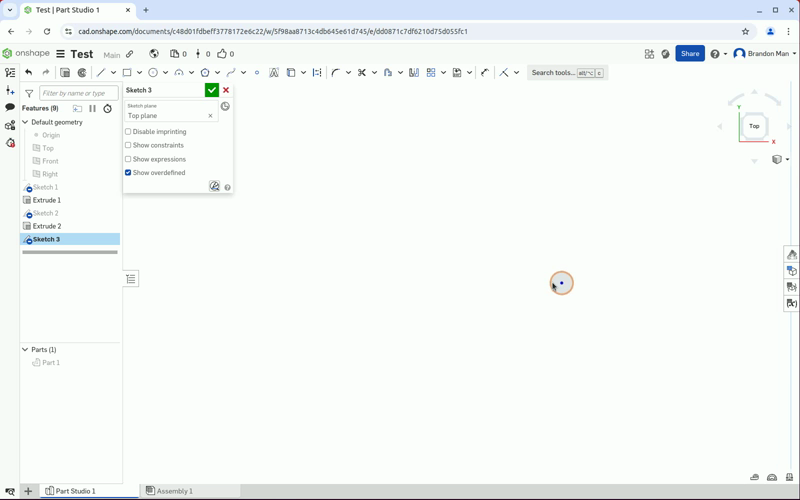
scroll(6)
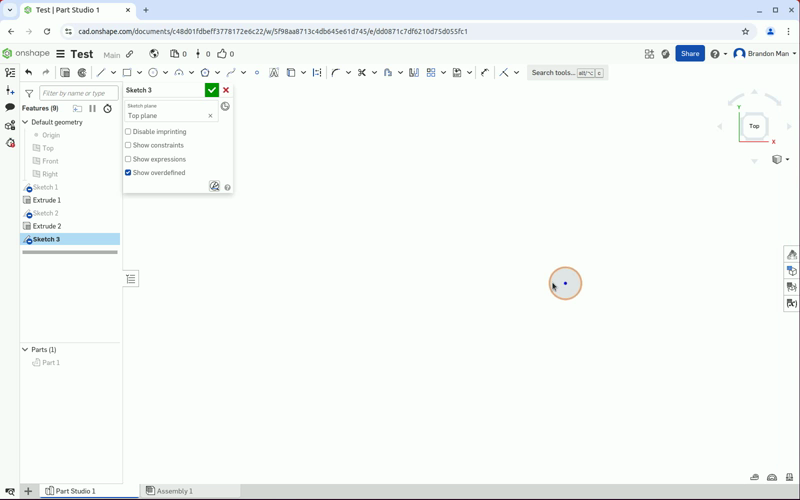
scroll(6)
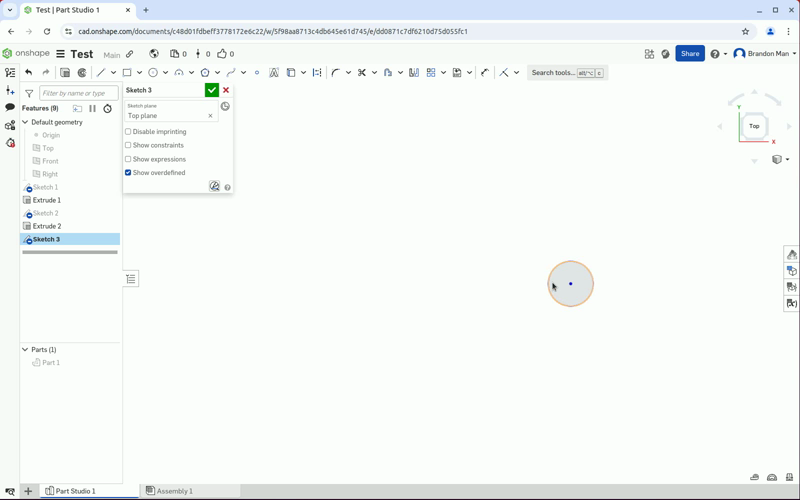
scroll(6)
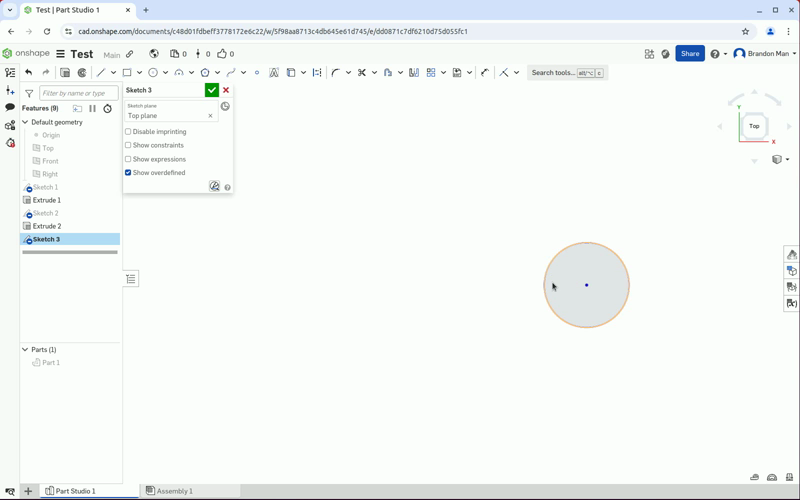
scroll(6)
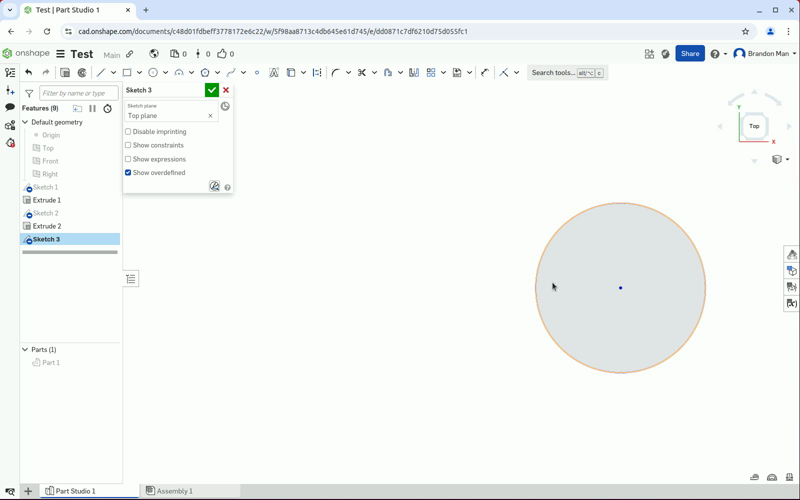
click(552, 282)
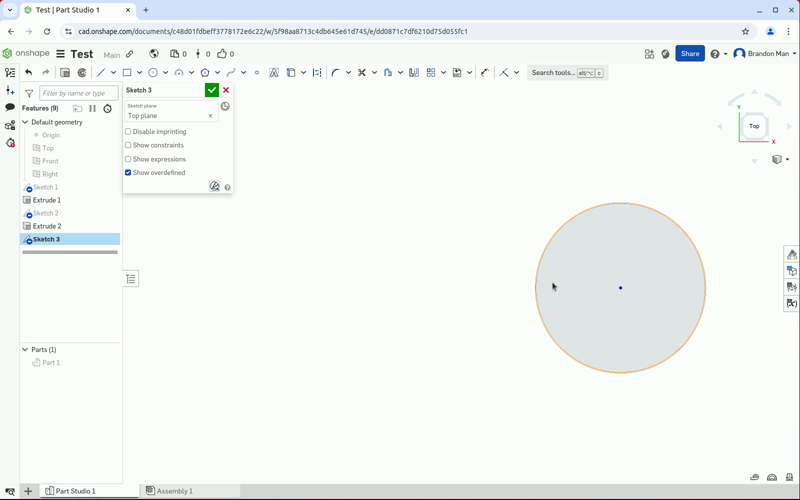
scroll(-6)
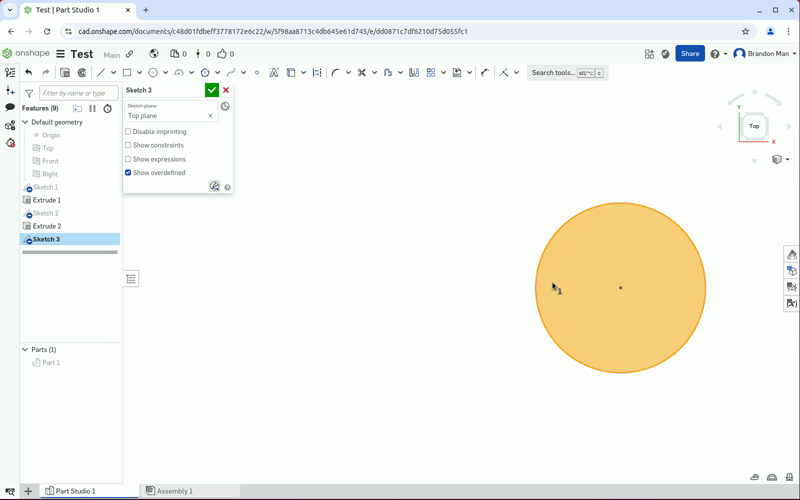
scroll(-6)
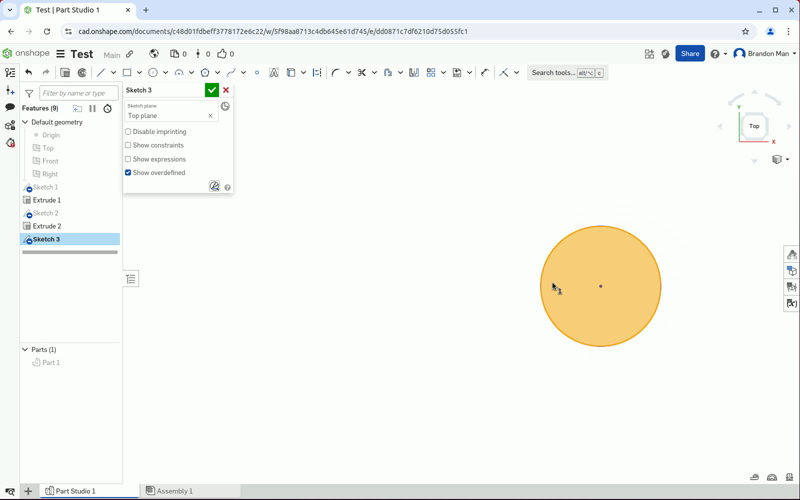
scroll(-6)
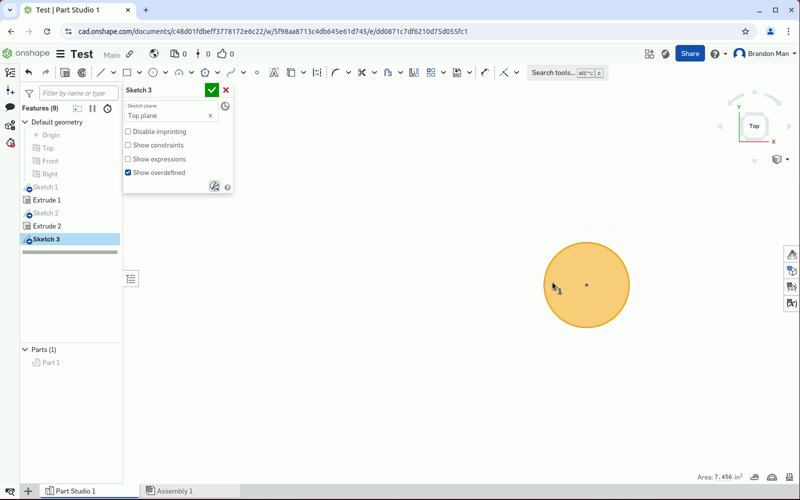
scroll(-6)
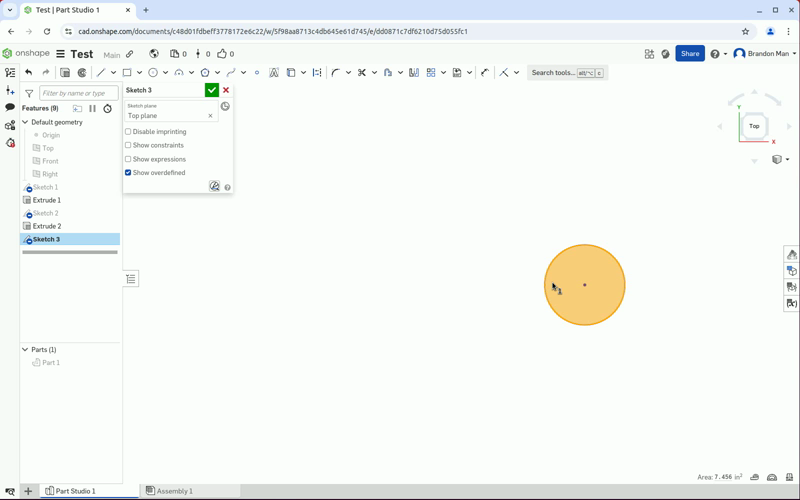
scroll(-6)
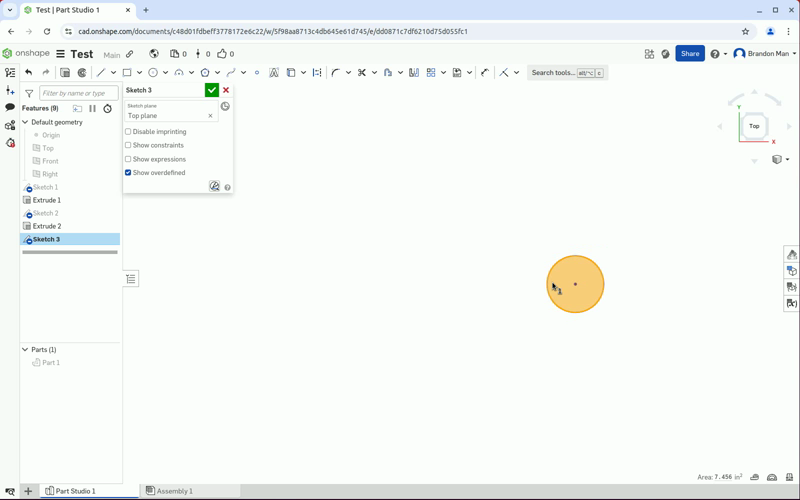
scroll(-6)
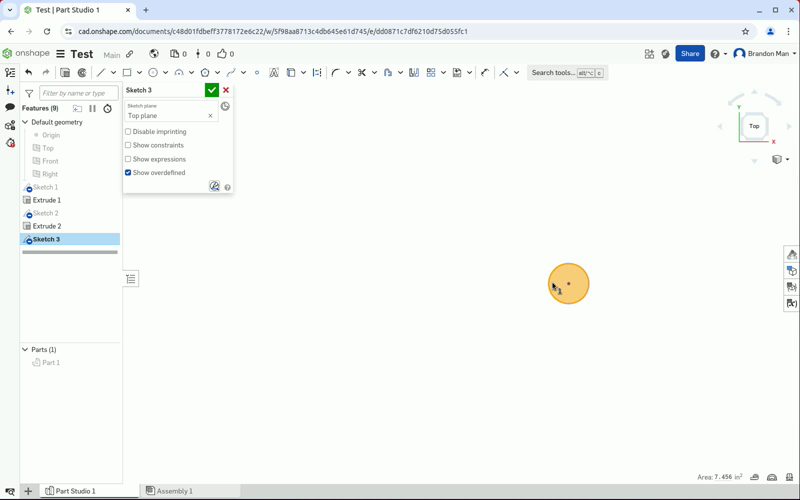
scroll(-6)
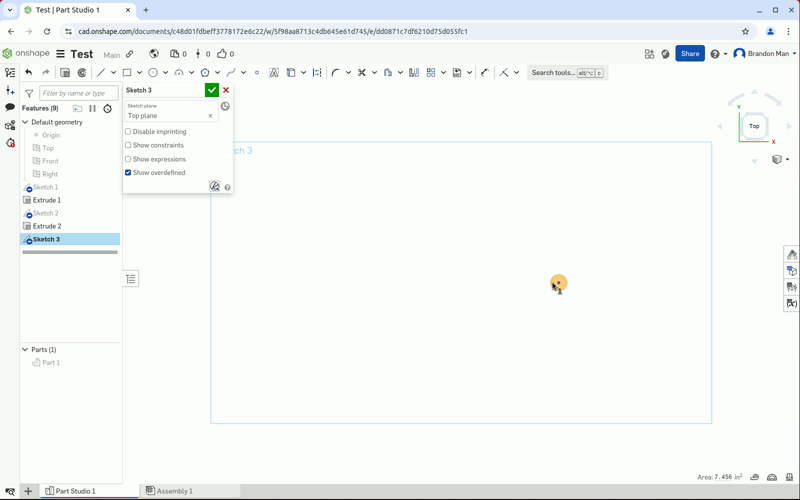
mouse_move(73, 352)
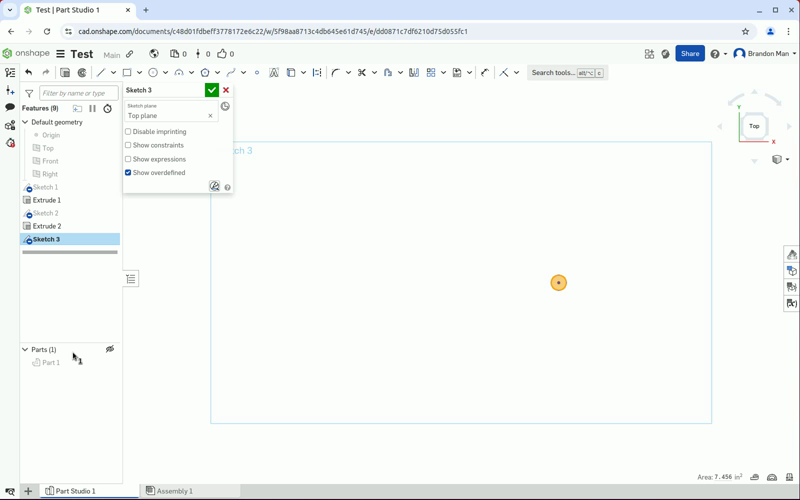
key(shift+y)
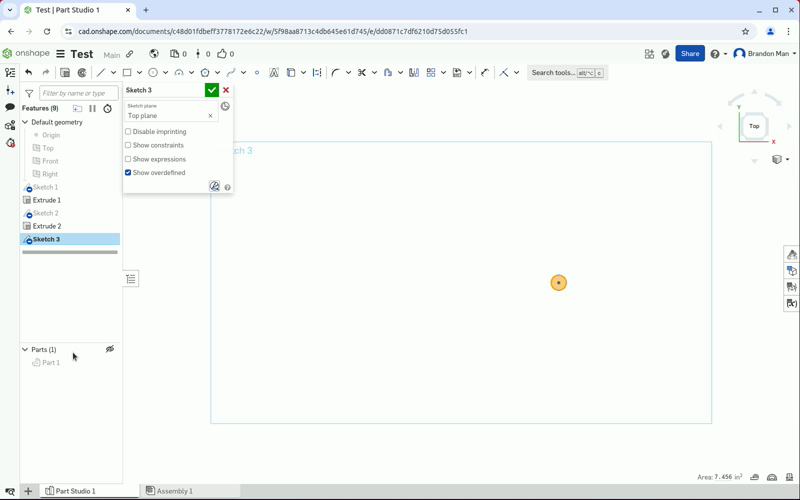
key(shift+e)
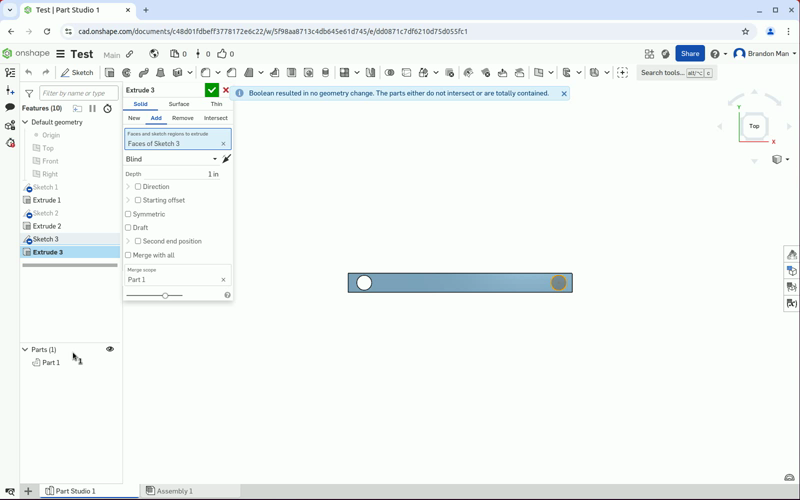
mouse_move(143, 106)
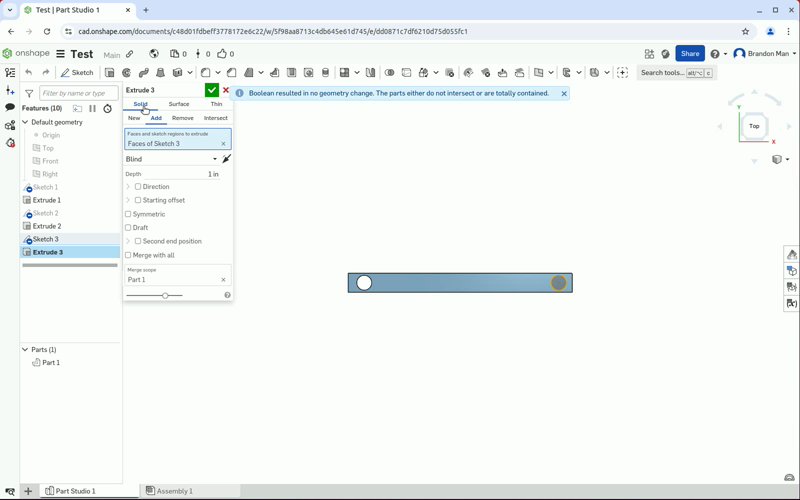
click(143, 106)
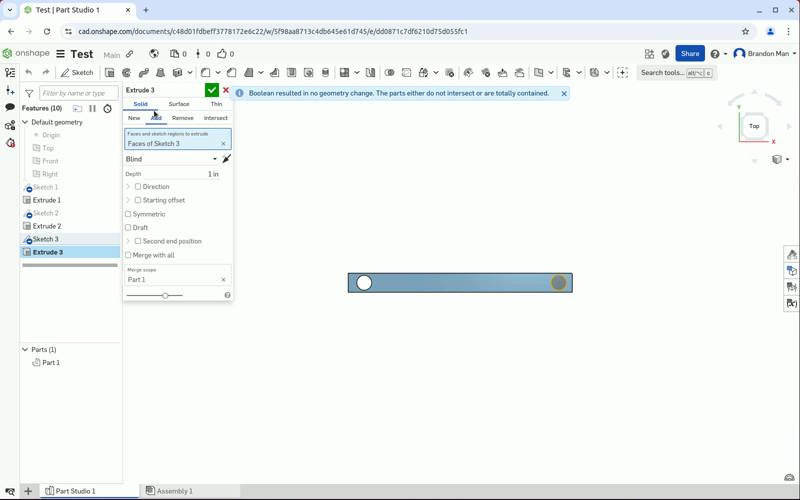
mouse_move(186, 120)
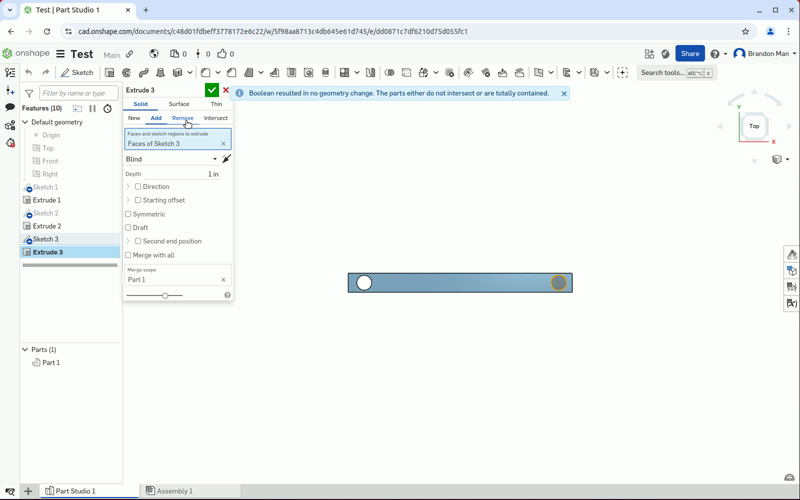
click(186, 120)
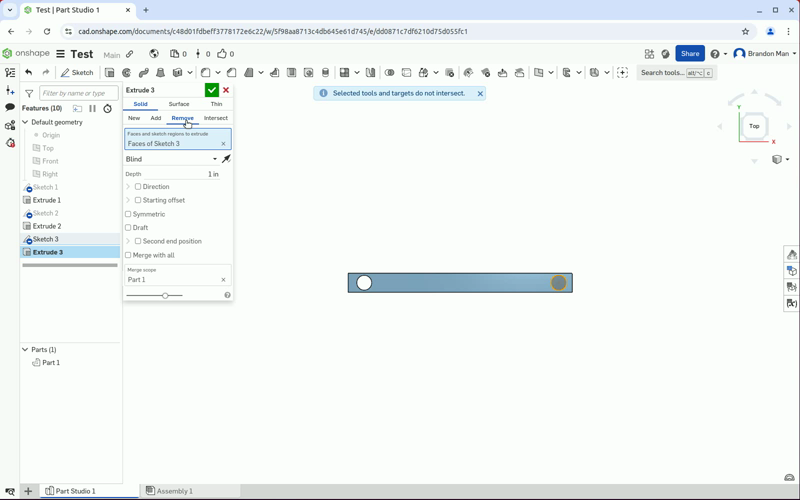
key(tab, 4)
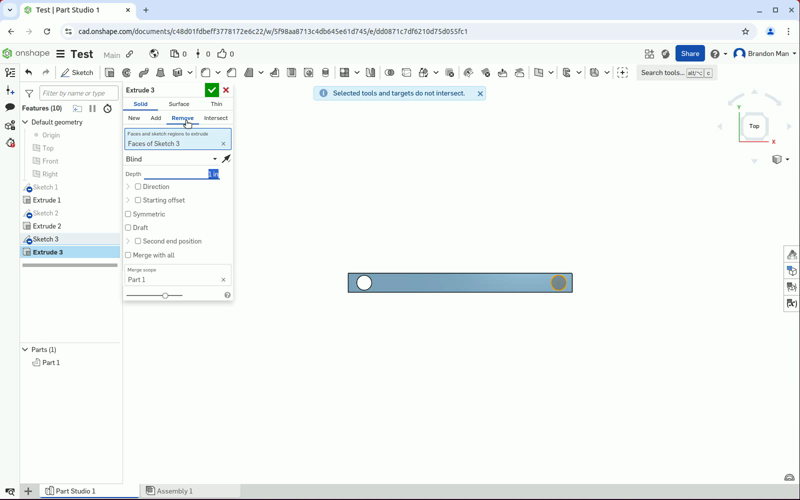
text(-9.147)
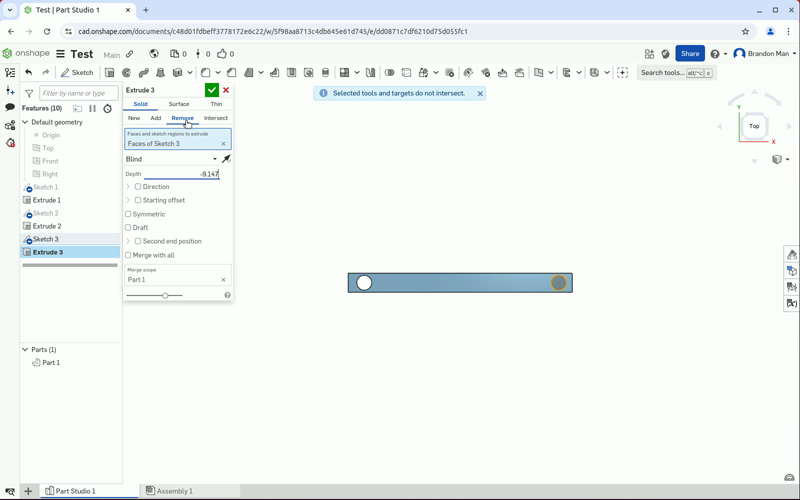
key(tab, 6)
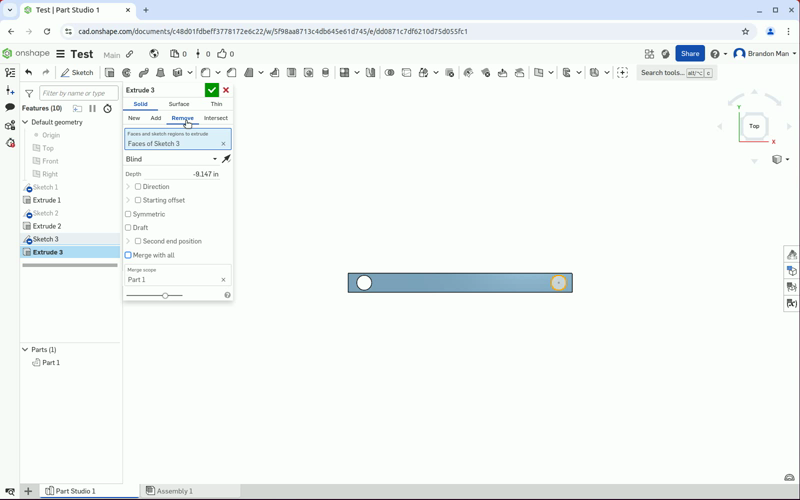
key(space)
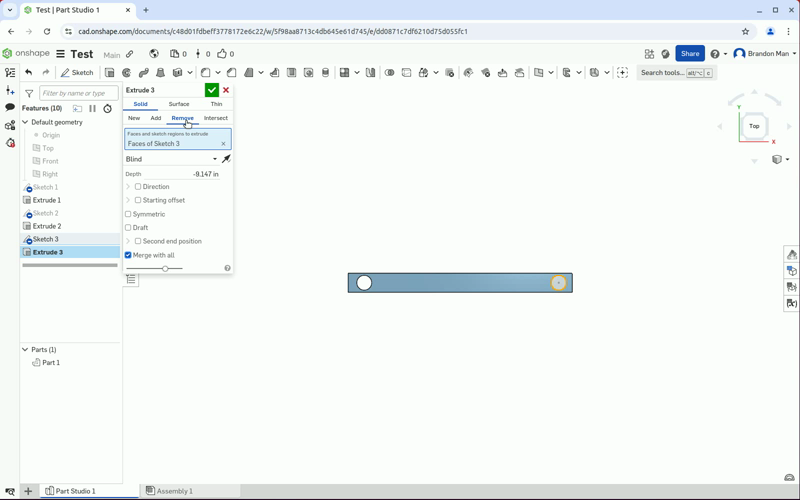
key(enter)
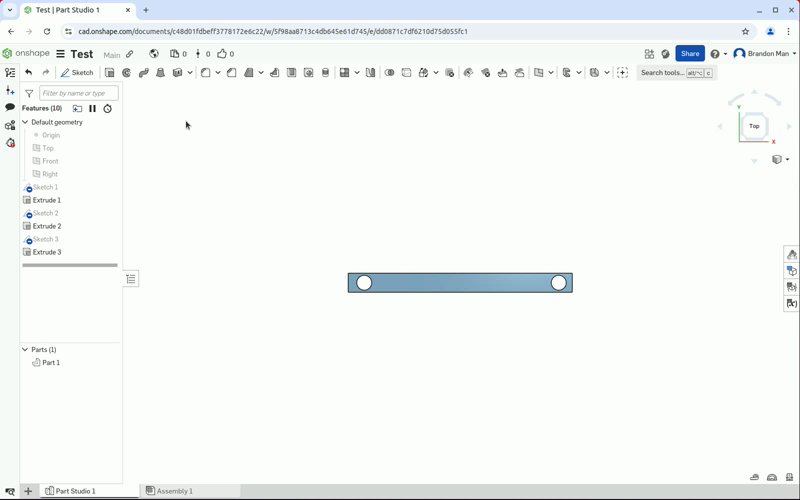
key(shift+h)
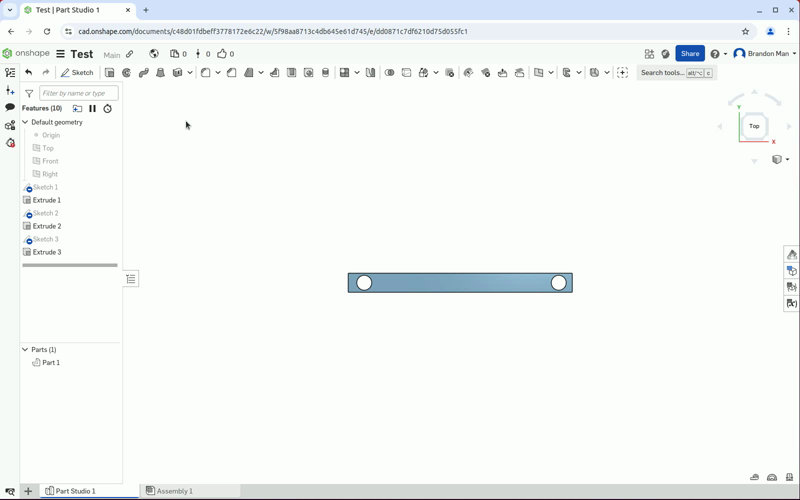
key(shift+h)
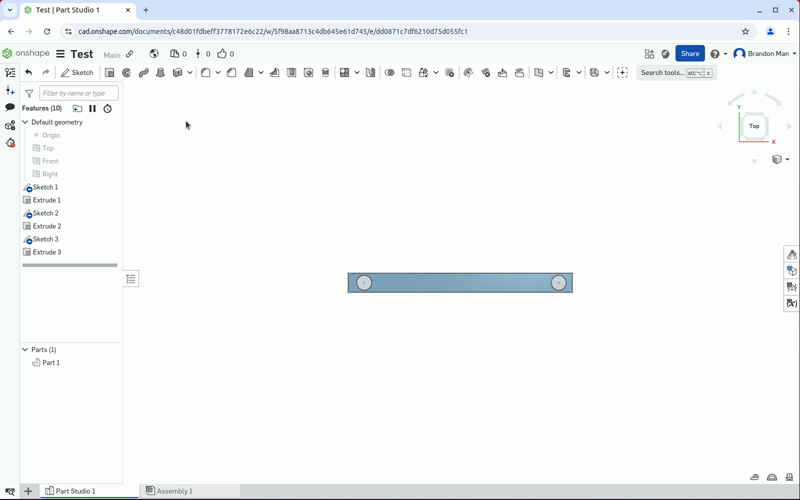
key(shift+7)
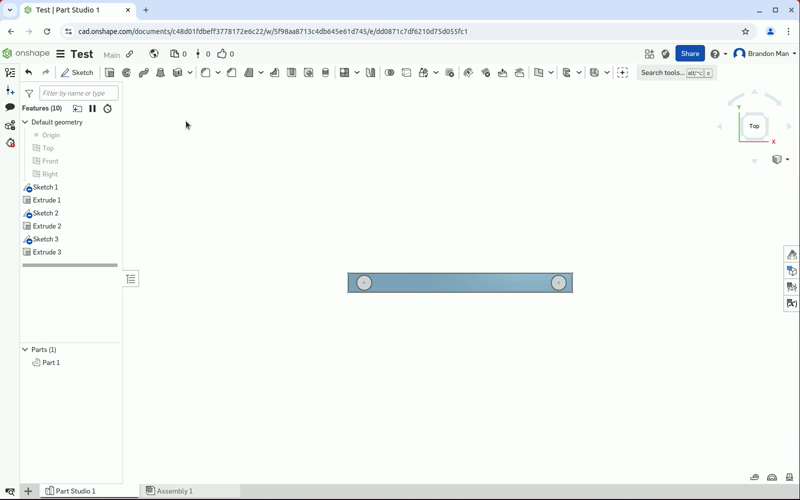
key(up, 3)
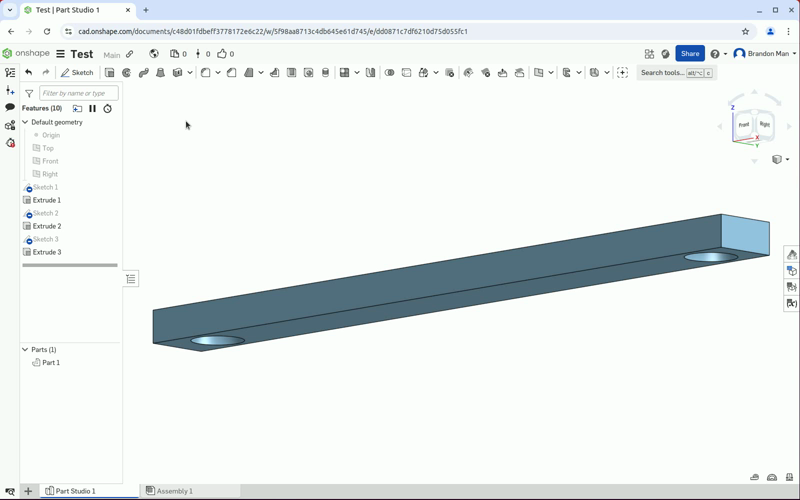
key(left, 3)
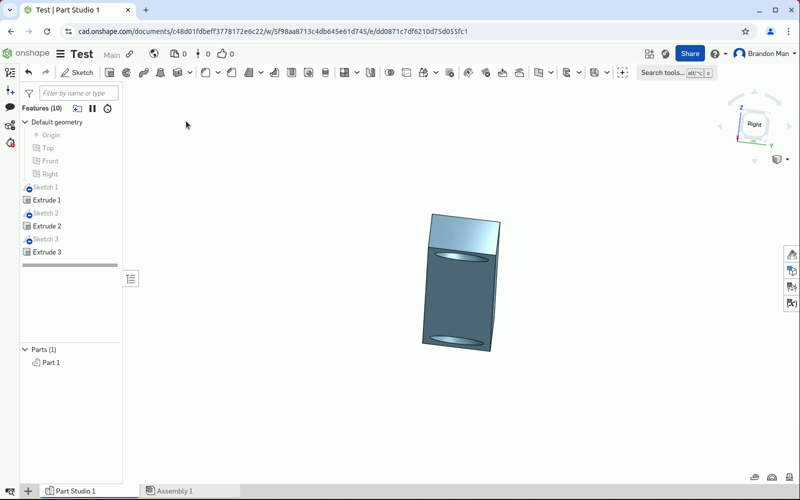
key(right, 3)
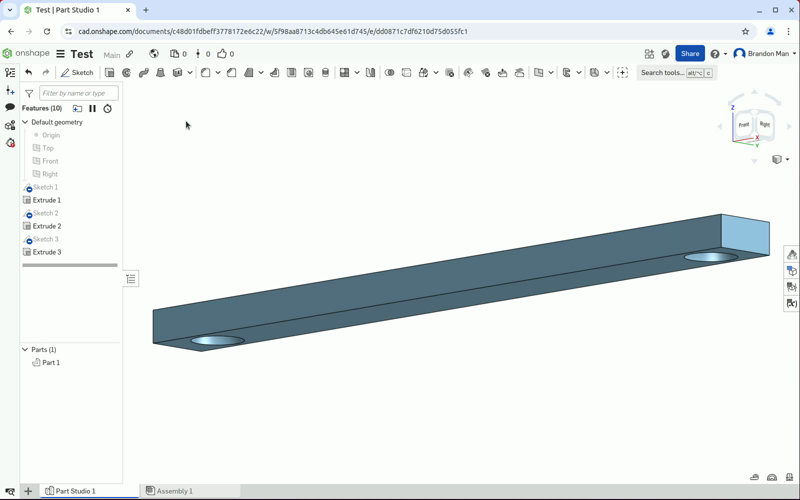
key(down, 3)
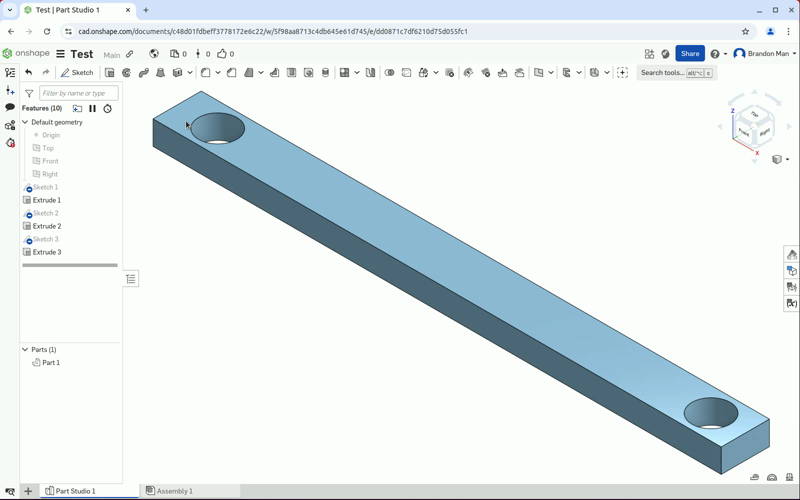
mouse_move(73, 189)
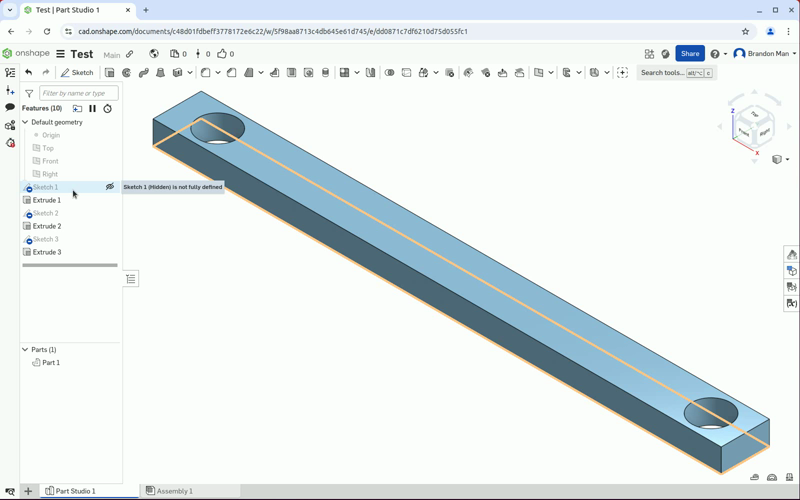
click(73, 189)